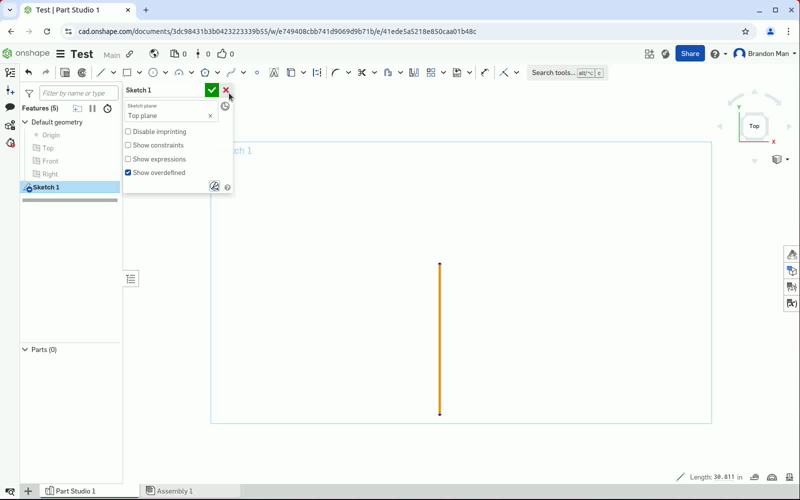
key(shift+h)
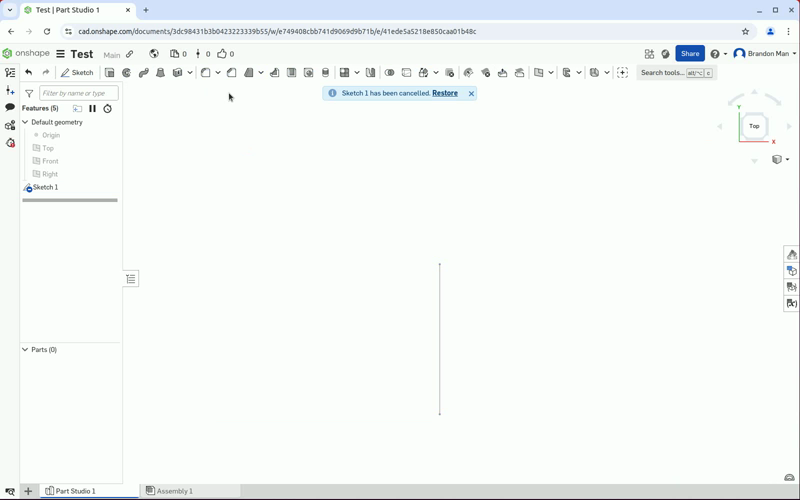
key(shift+s)
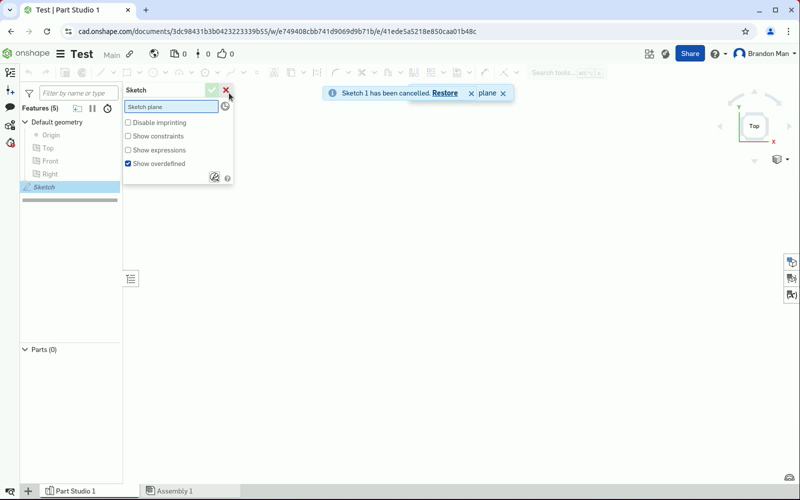
mouse_move(73, 150)
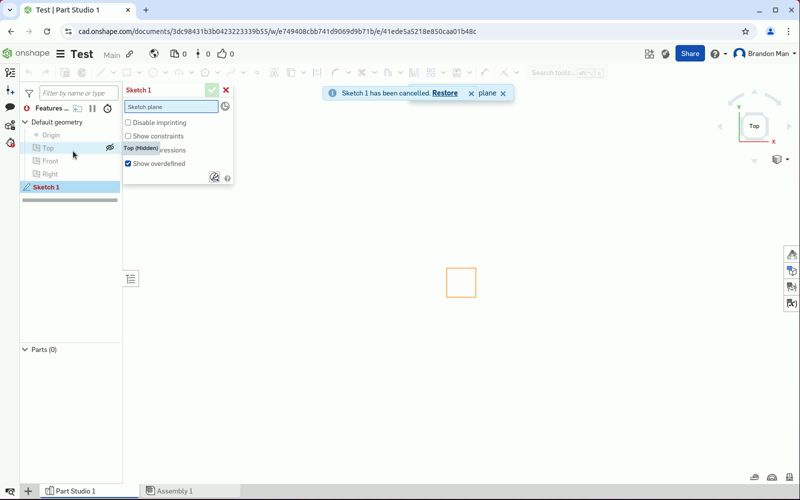
click(73, 150)
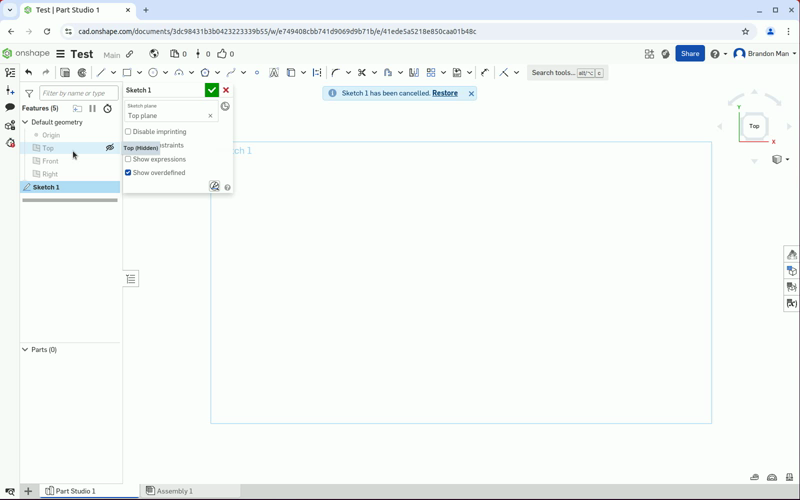
mouse_move(73, 352)
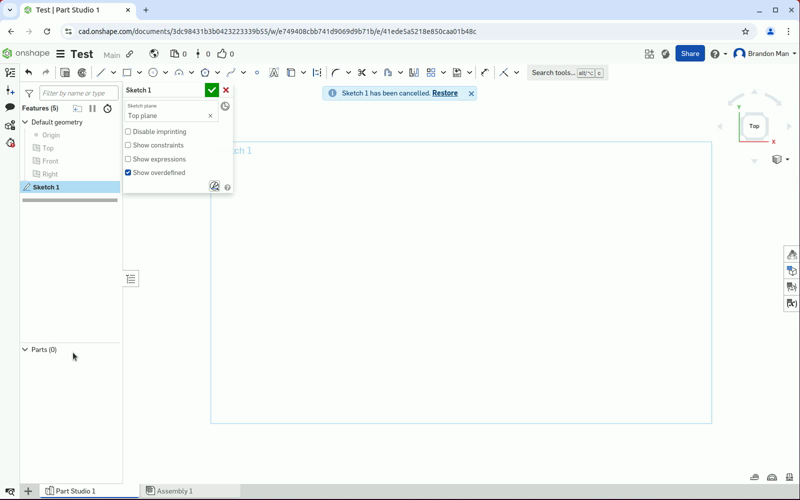
key(y)
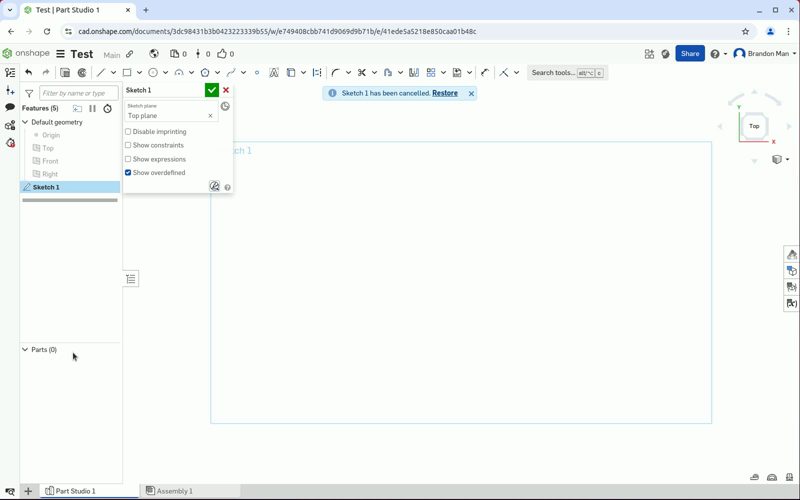
key(l)
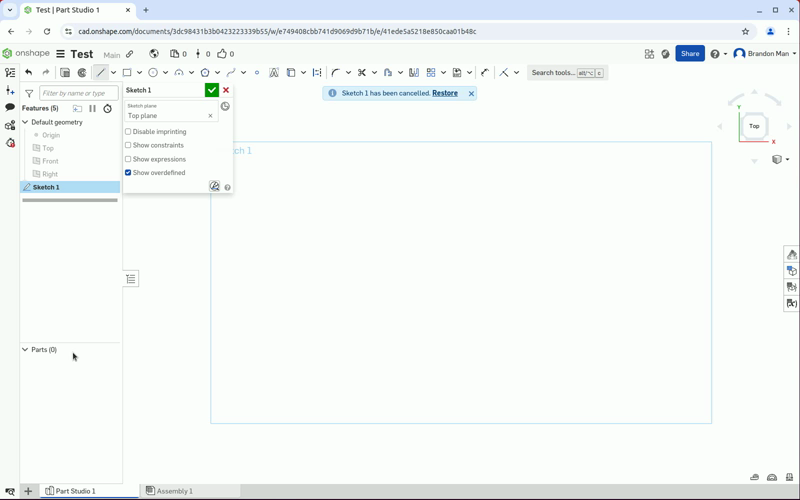
key_down(shift)
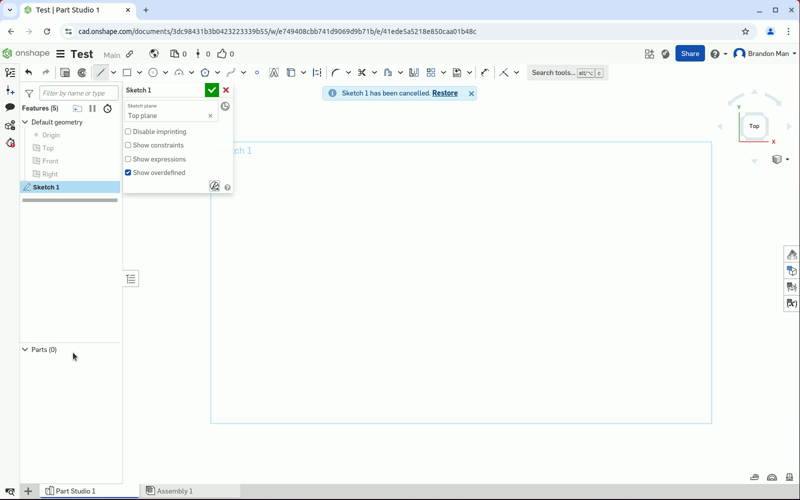
mouse_move(416, 395)
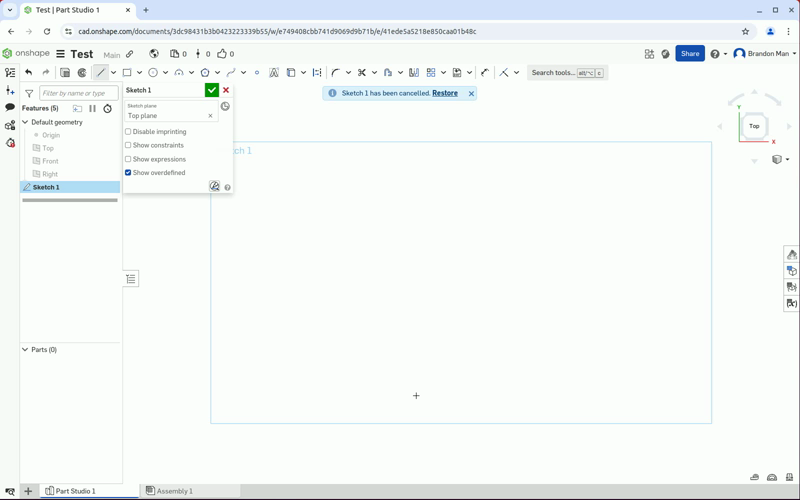
click(416, 395)
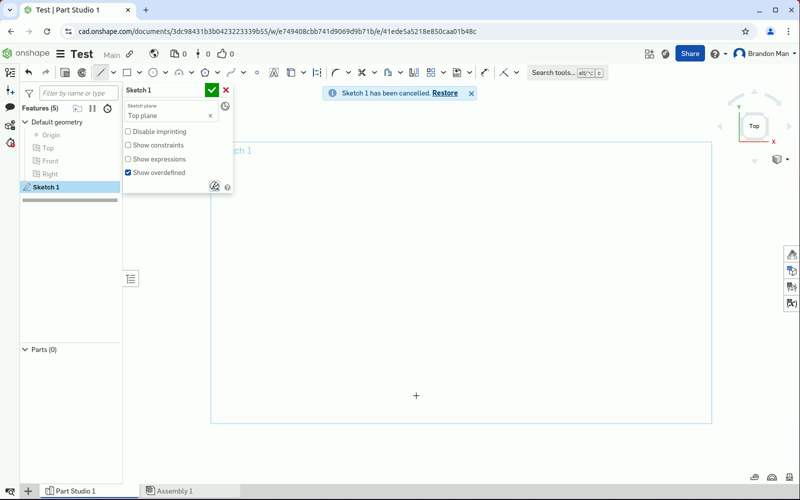
key_up(shift)
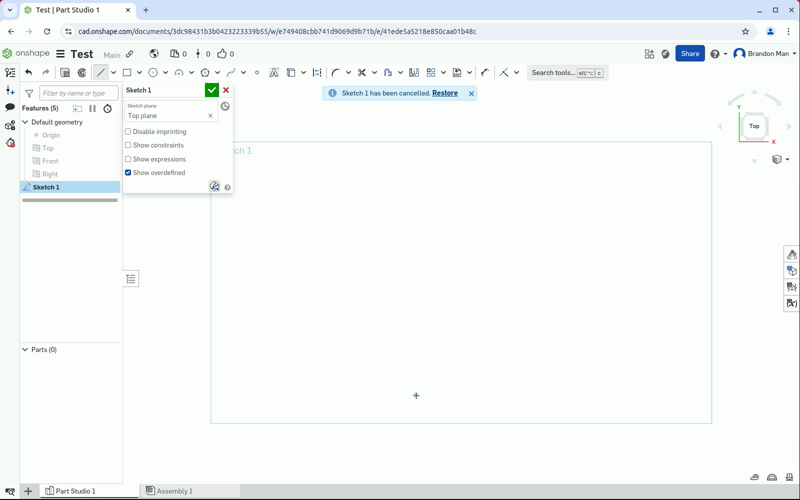
key_down(shift)
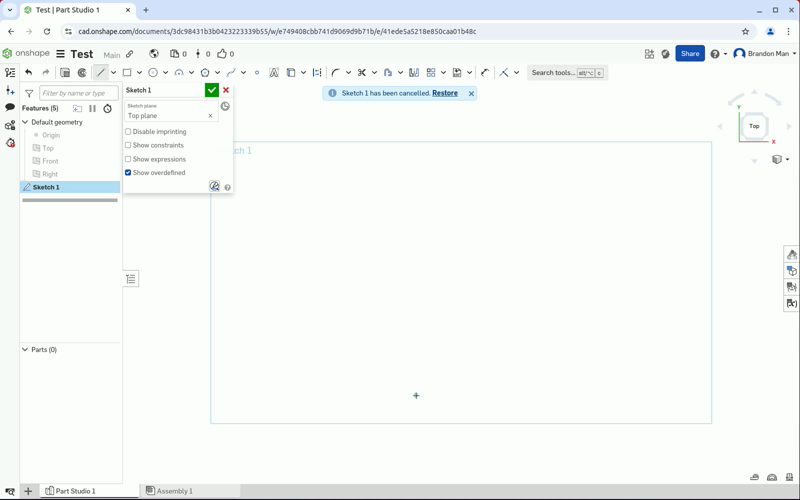
mouse_move(505, 395)
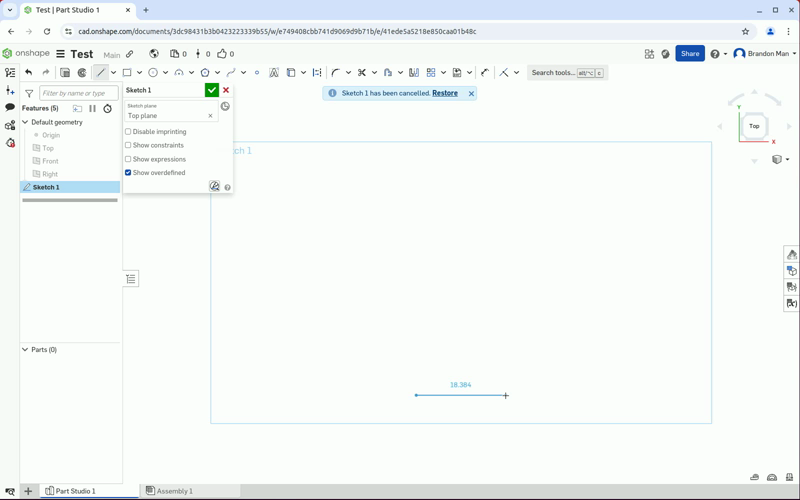
click(505, 395)
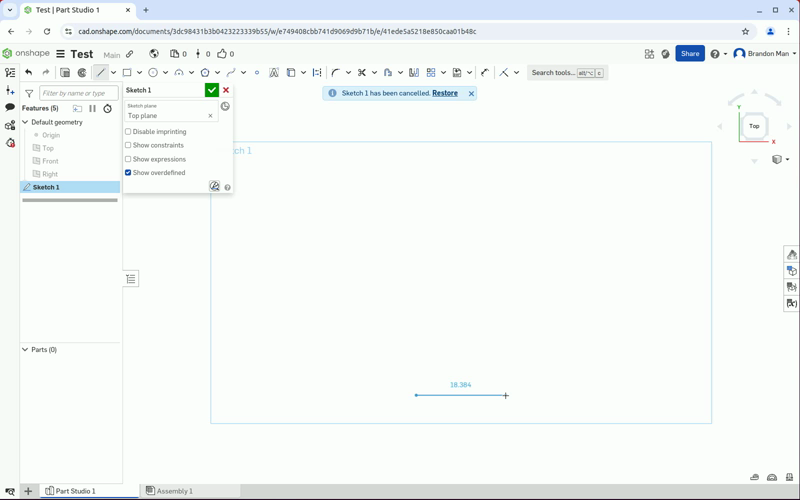
key_up(shift)
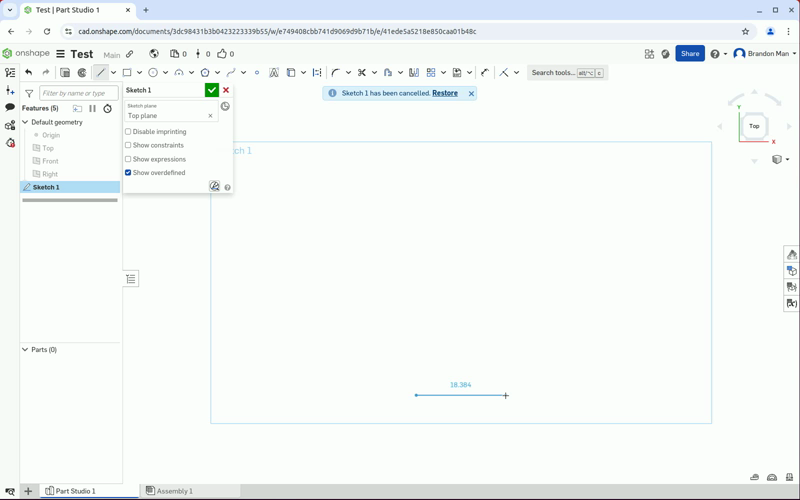
key_down(shift)
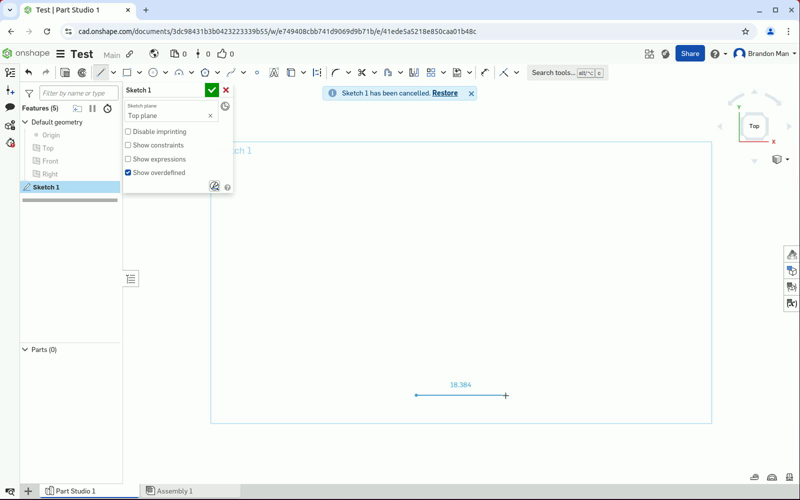
mouse_move(505, 171)
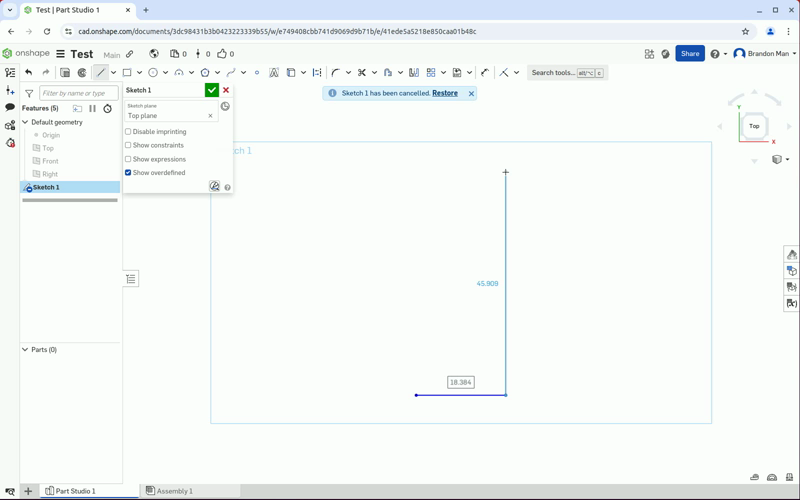
click(505, 171)
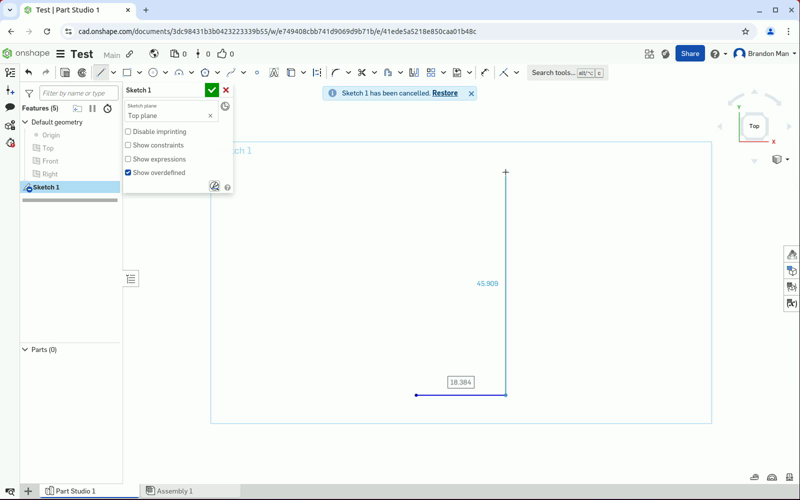
key_up(shift)
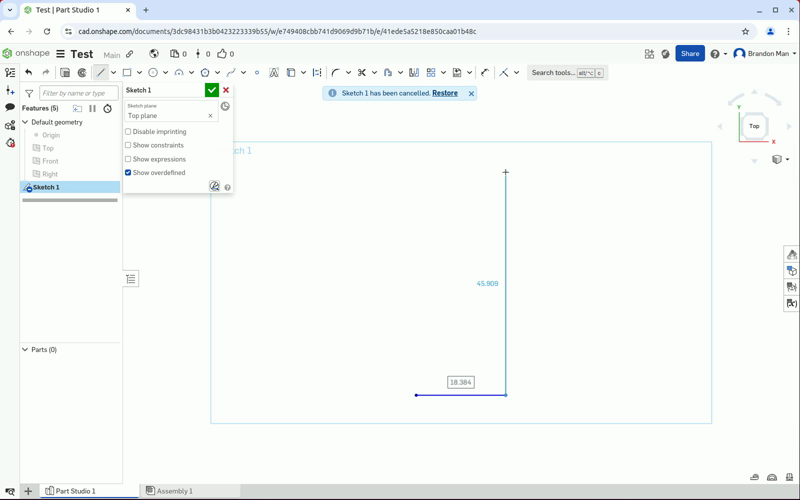
key_down(shift)
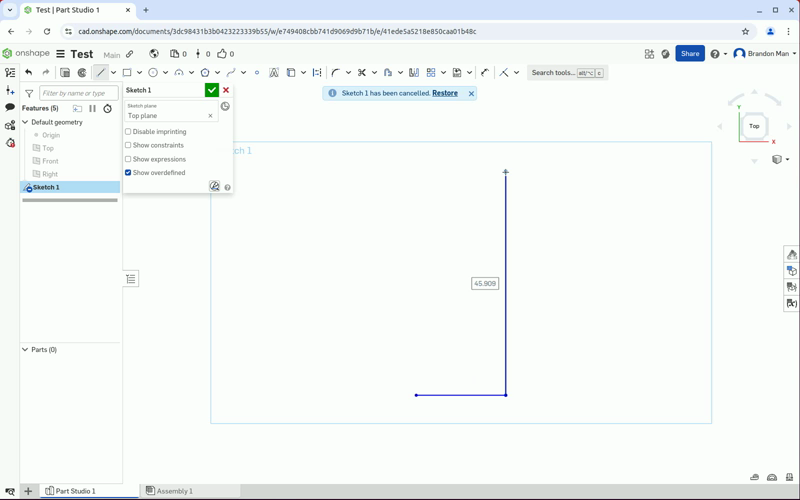
mouse_move(416, 171)
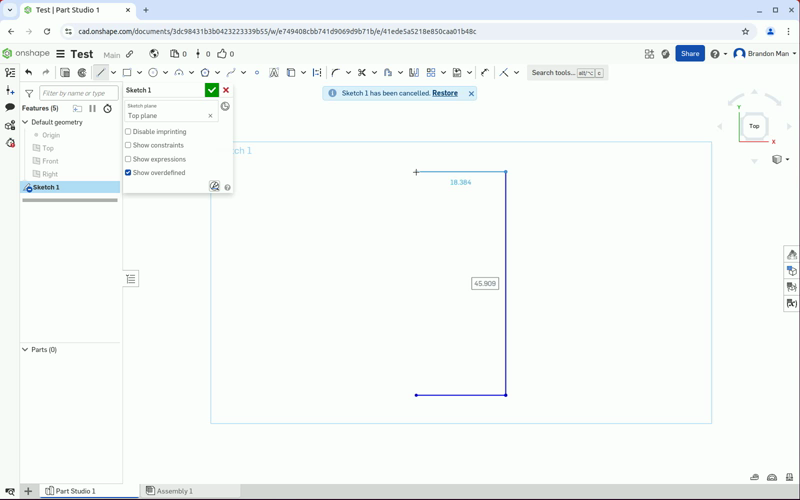
click(416, 171)
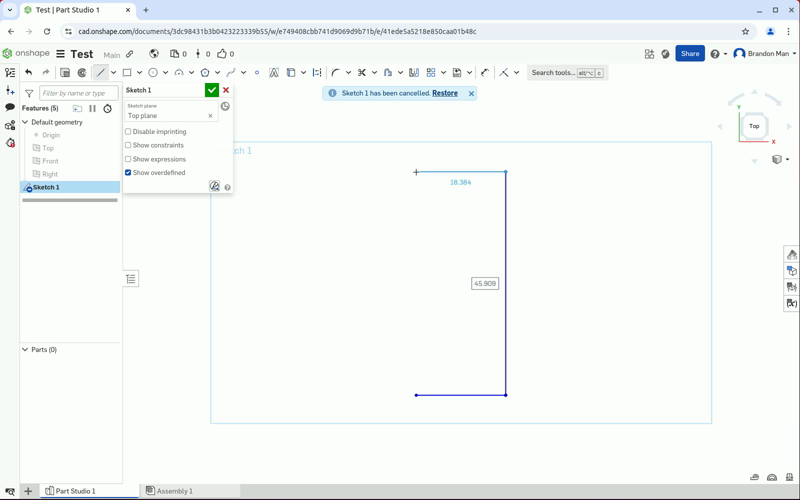
key_up(shift)
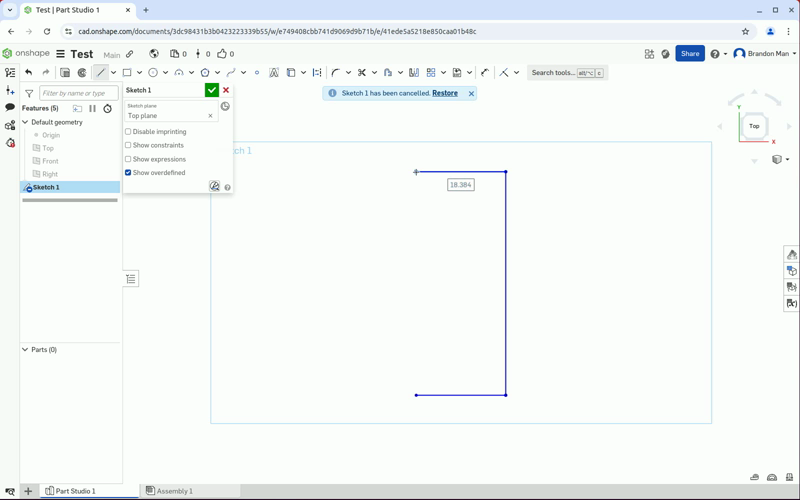
key_down(shift)
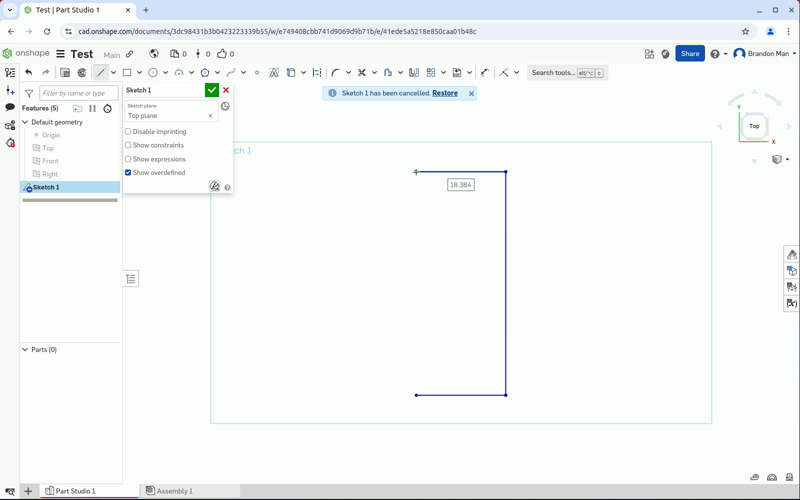
mouse_move(416, 395)
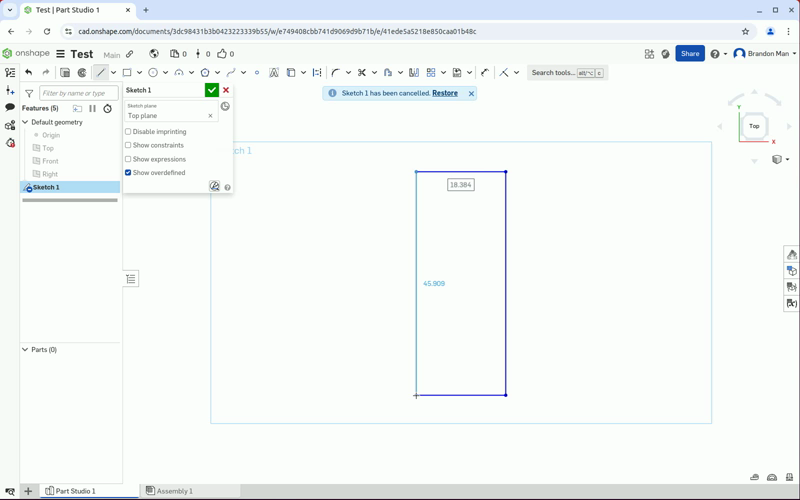
key_up(shift)
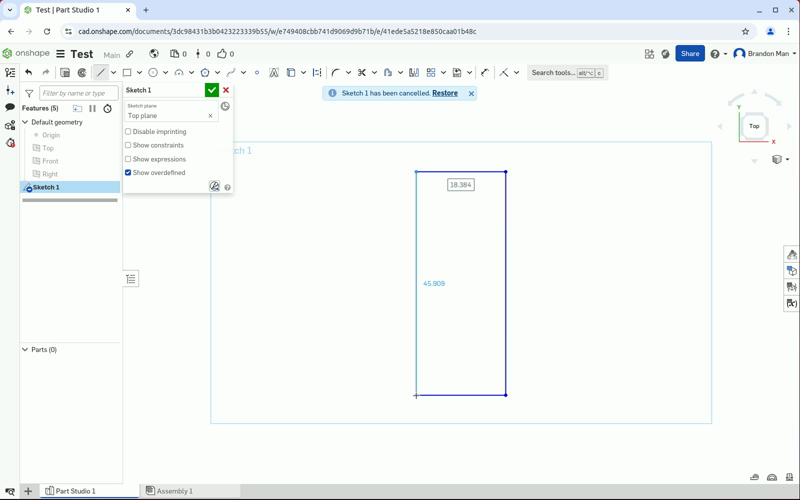
click(416, 395)
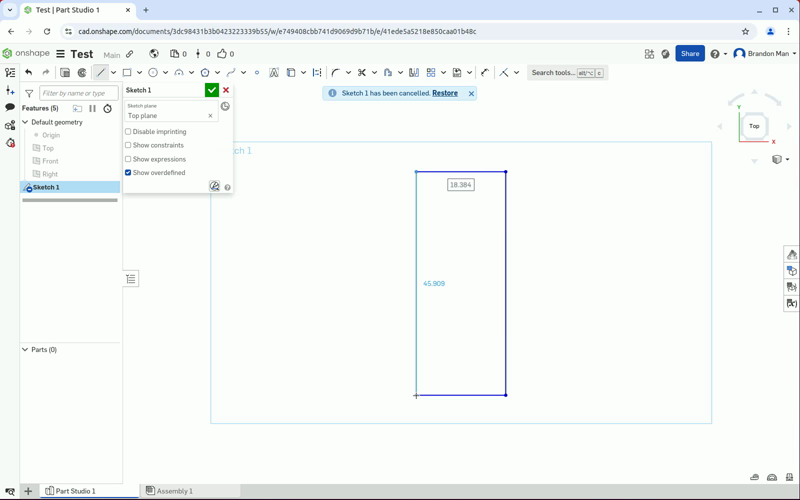
key(esc)
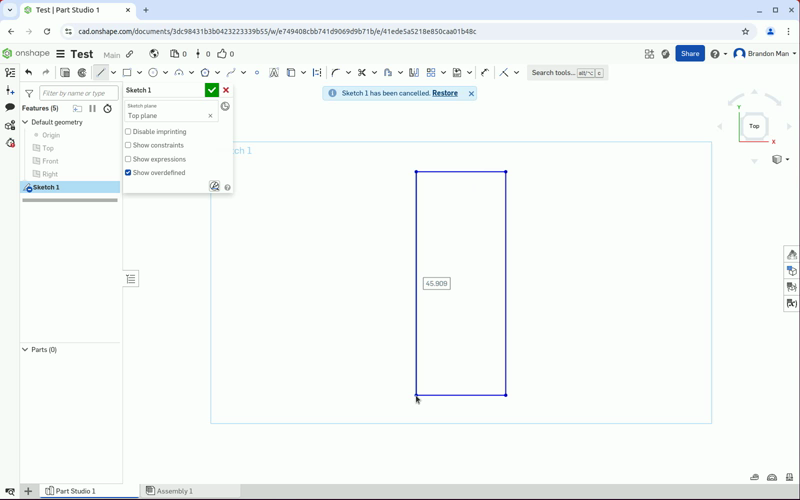
mouse_move(459, 228)
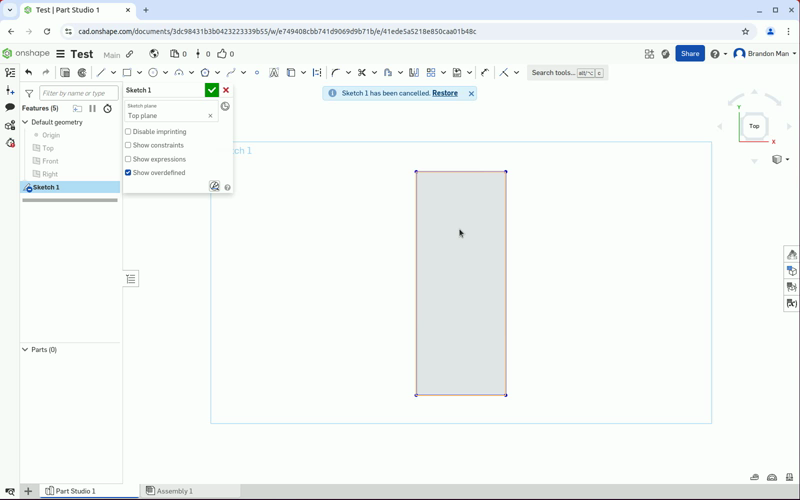
click(459, 228)
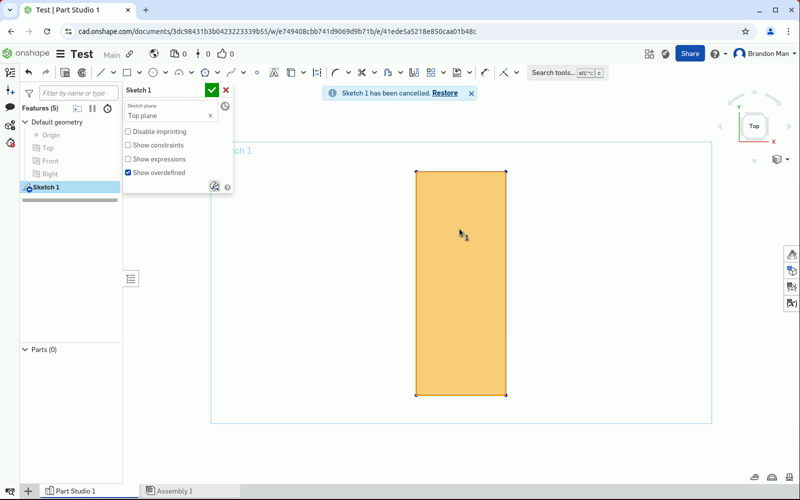
mouse_move(73, 352)
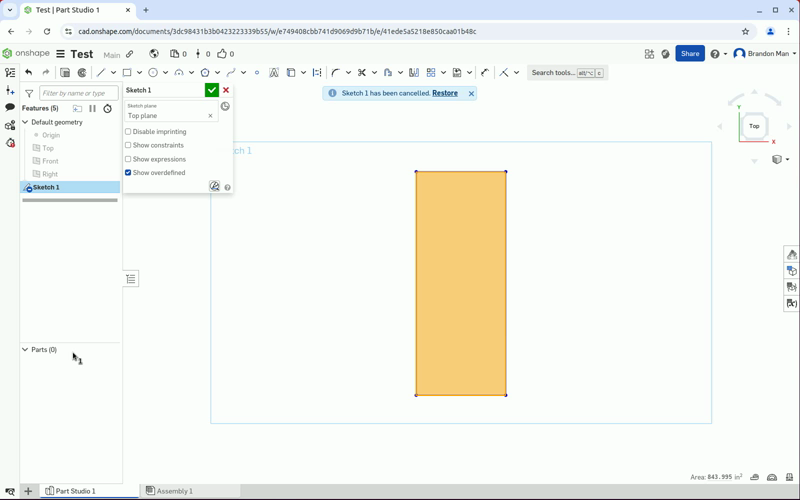
key(shift+y)
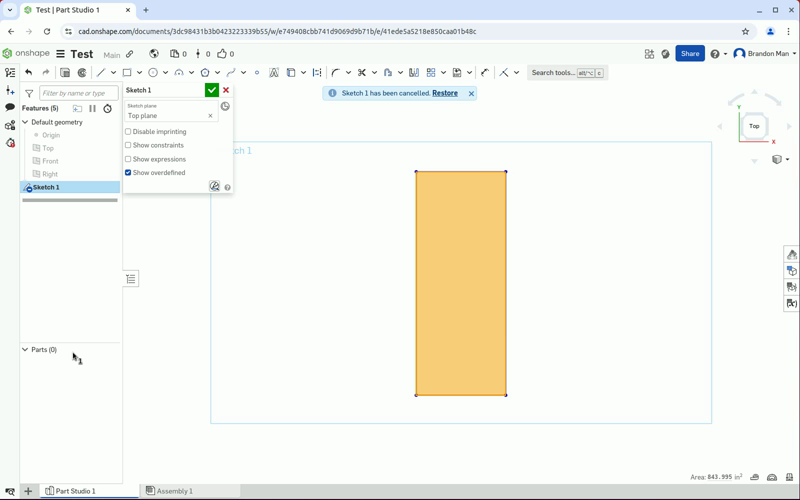
key(shift+e)
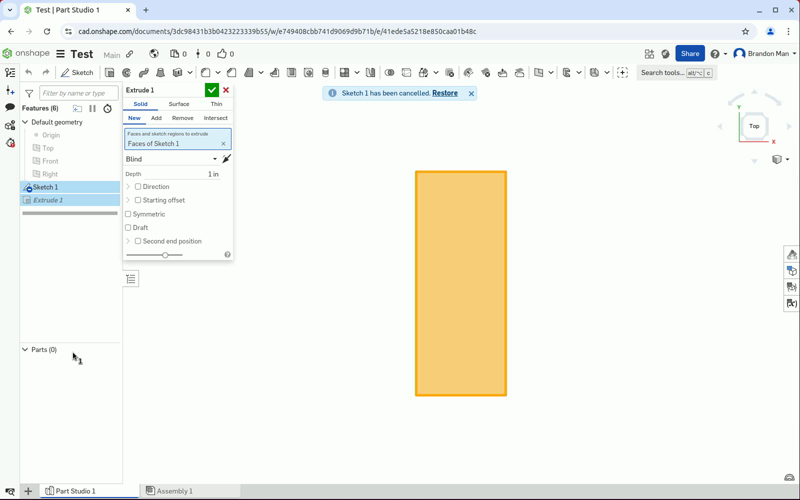
mouse_move(143, 106)
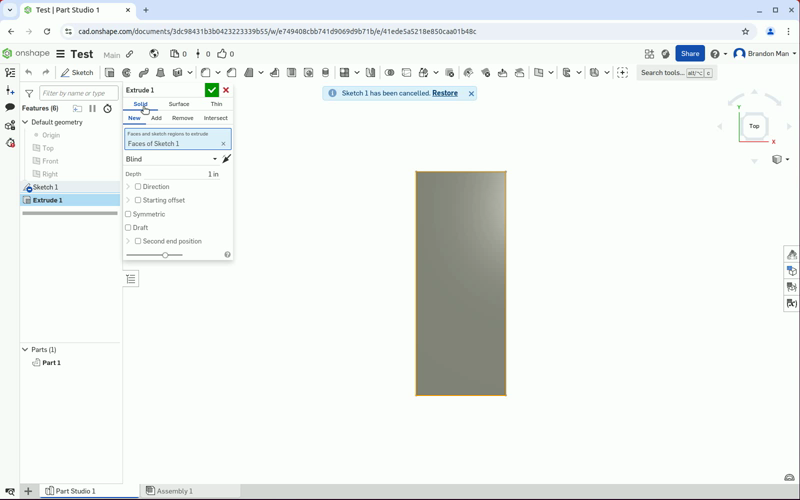
click(143, 106)
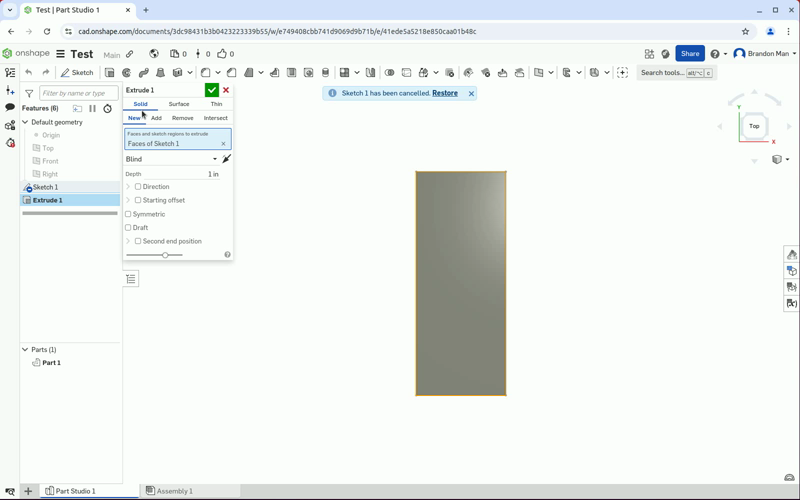
mouse_move(137, 120)
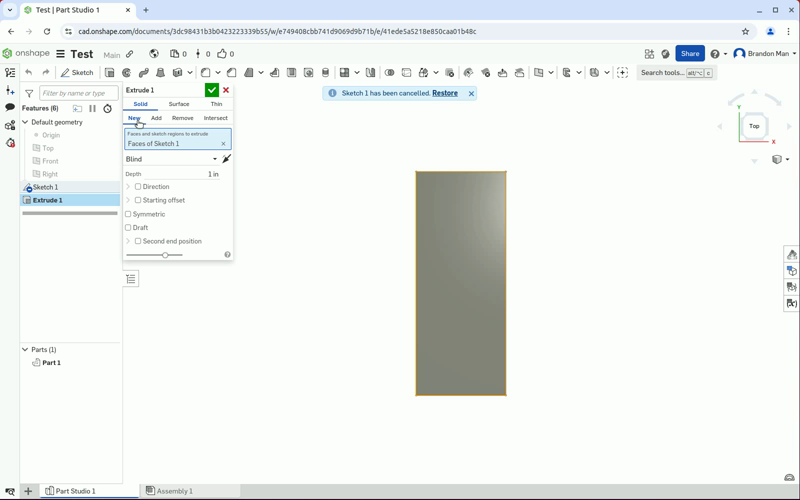
click(137, 120)
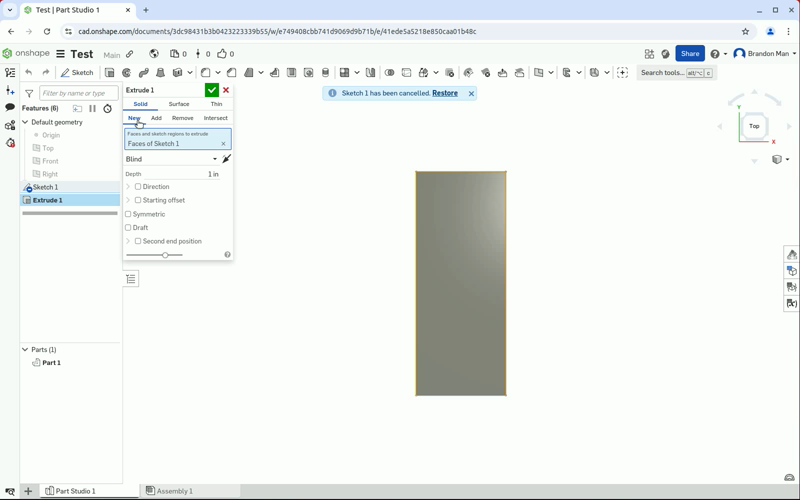
key(tab, 4)
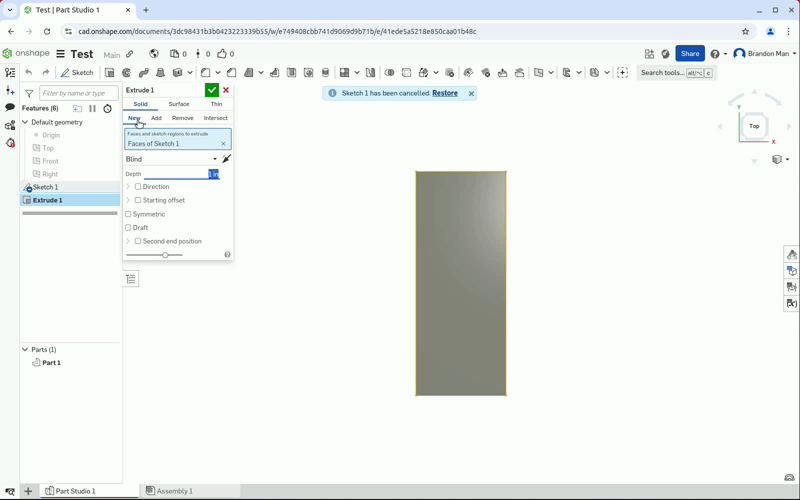
text(9.147)
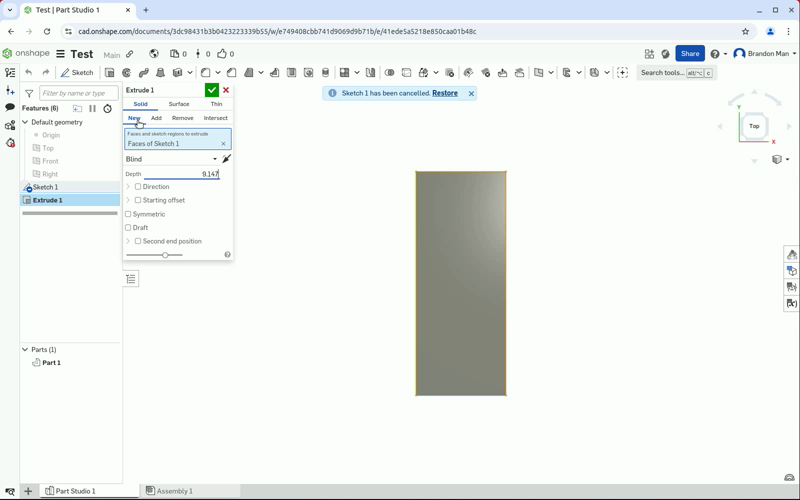
key(enter)
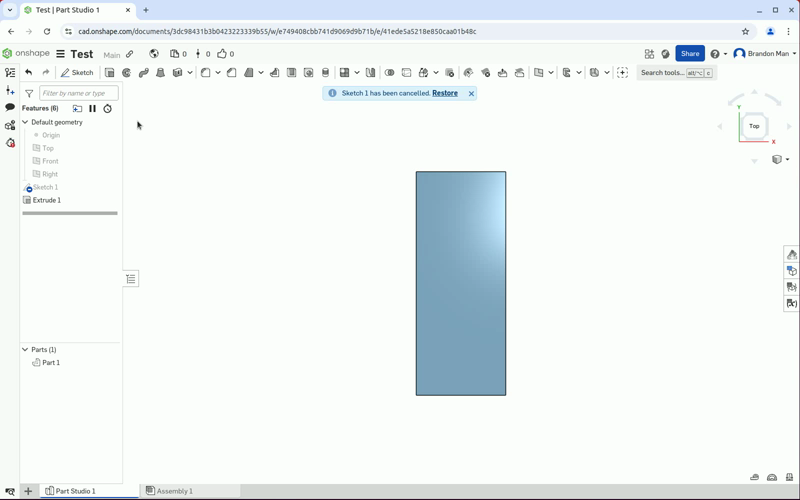
key(shift+h)
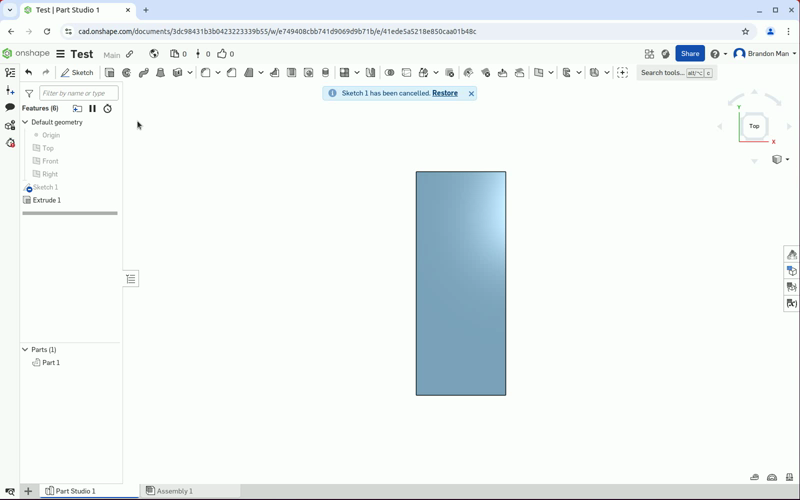
key(shift+h)
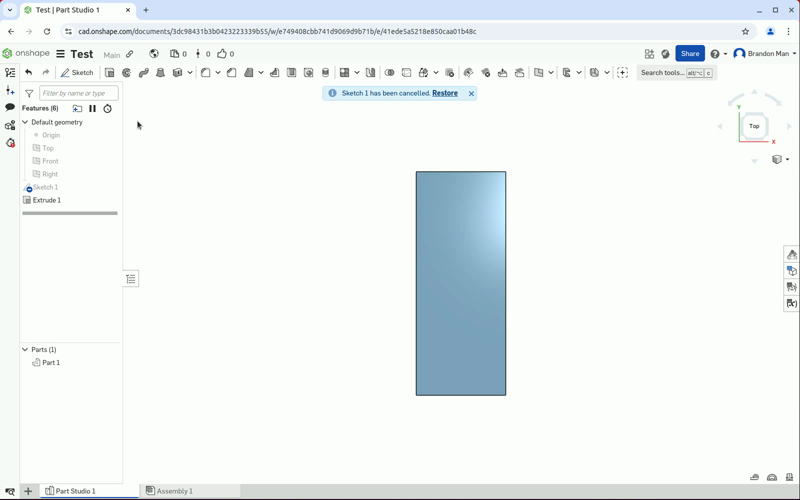
mouse_move(73, 189)
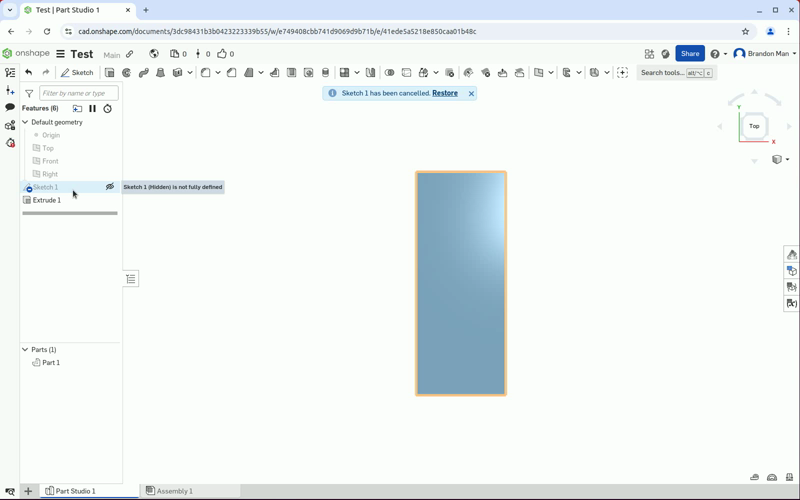
click(73, 189)
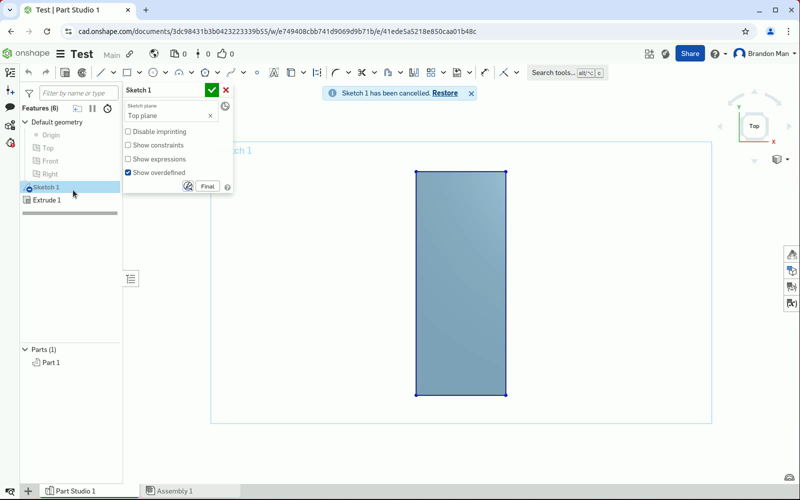
mouse_move(229, 92)
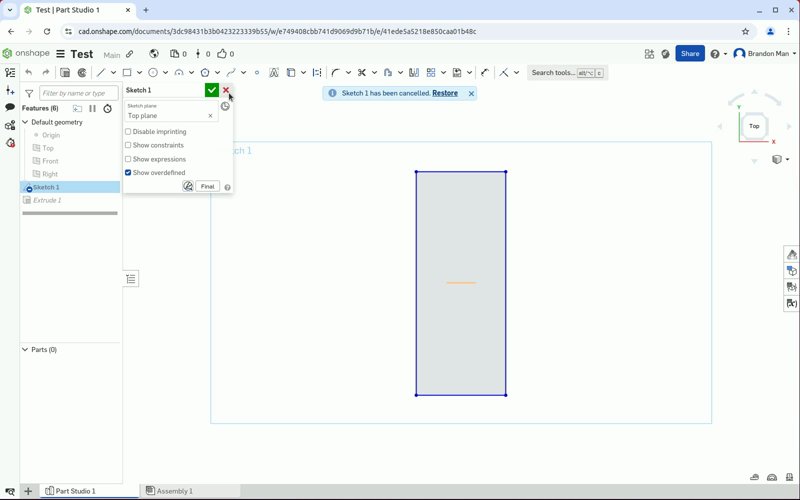
click(229, 92)
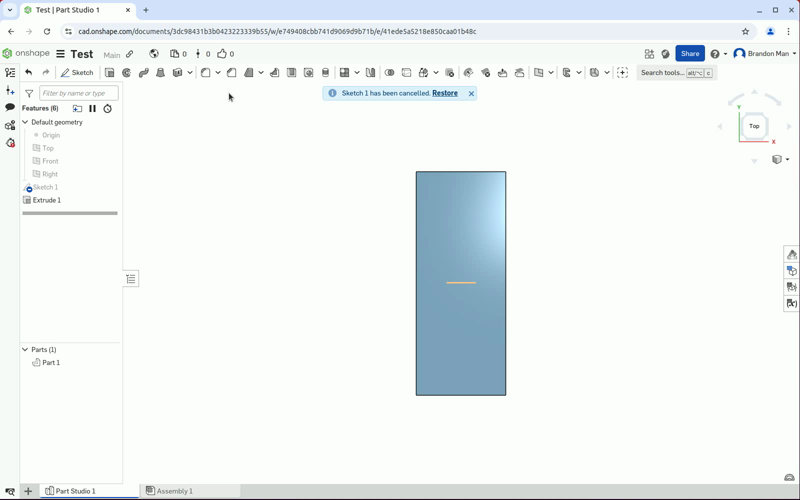
mouse_move(541, 75)
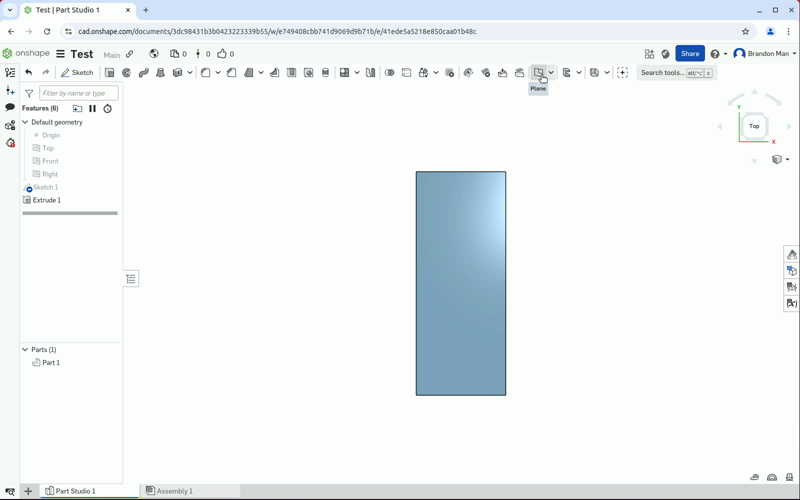
click(541, 75)
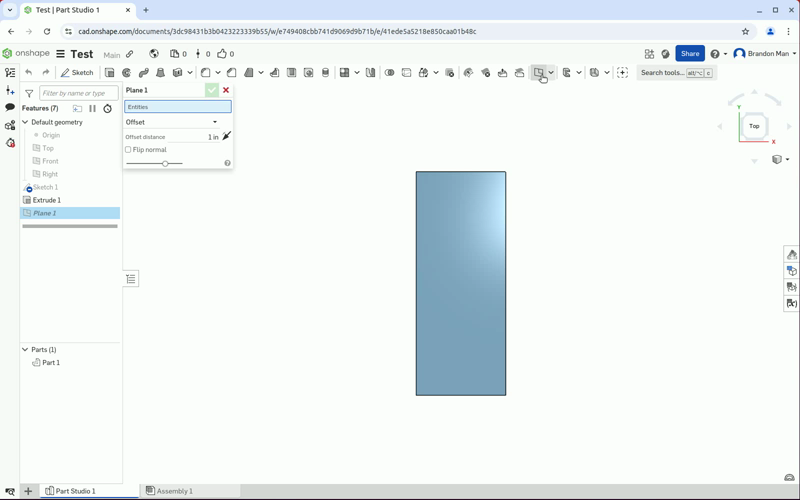
mouse_move(73, 150)
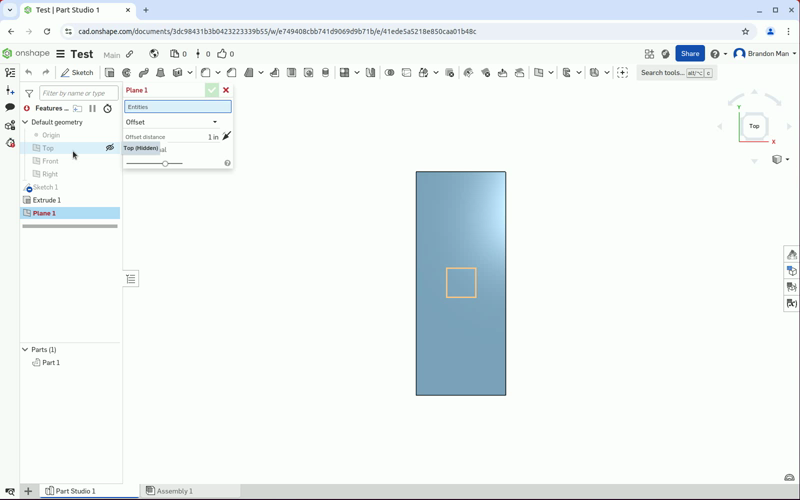
click(73, 150)
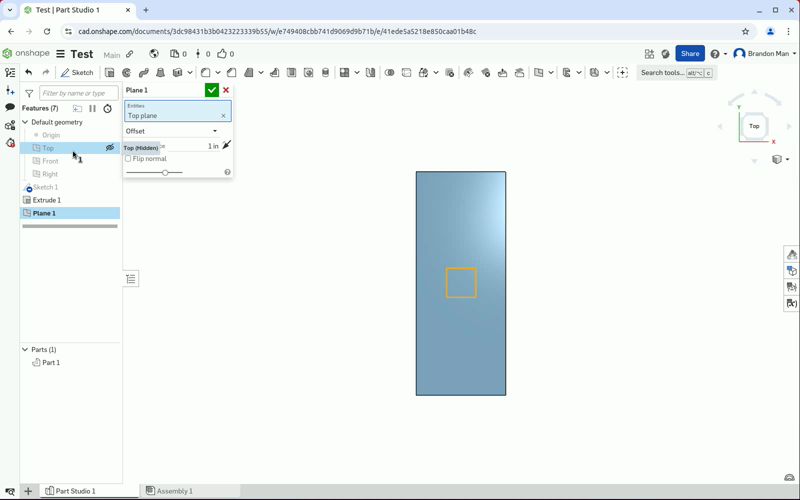
key(tab, 2)
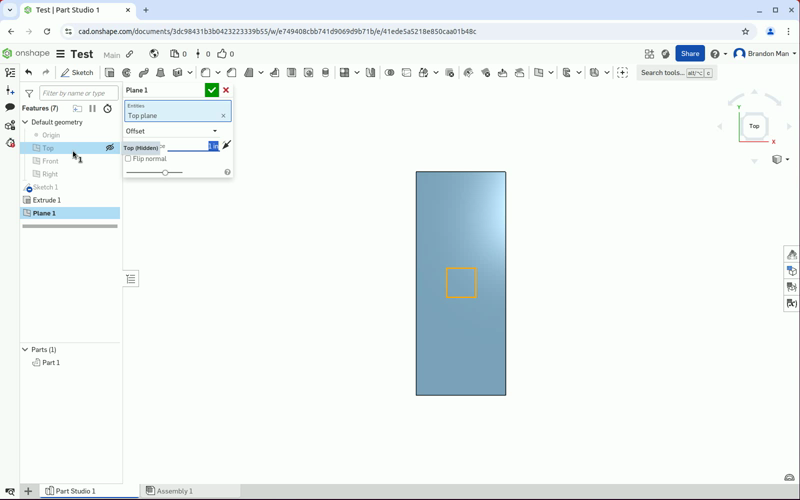
text(9.151)
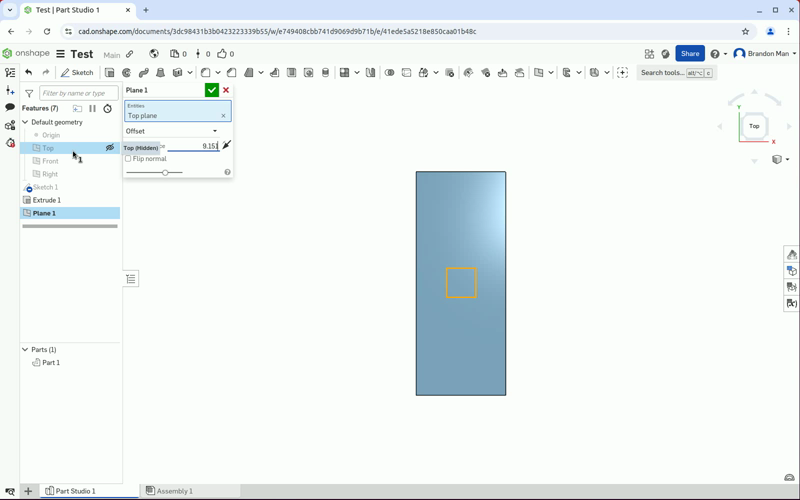
key(enter, 2)
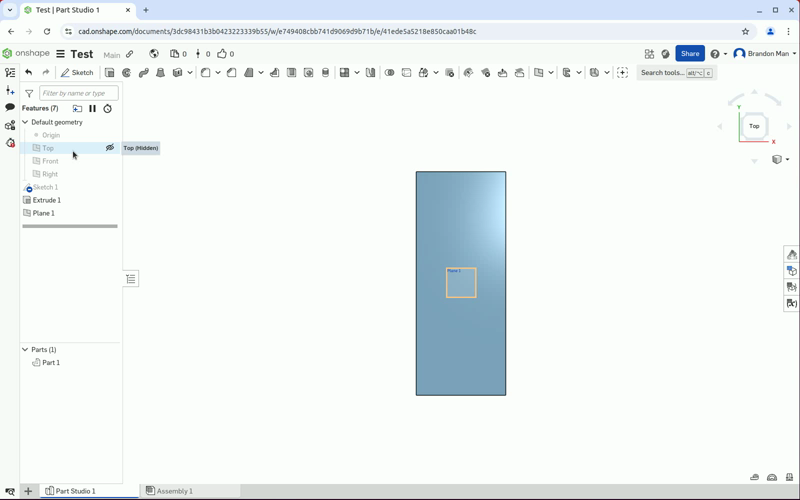
key(shift+s)
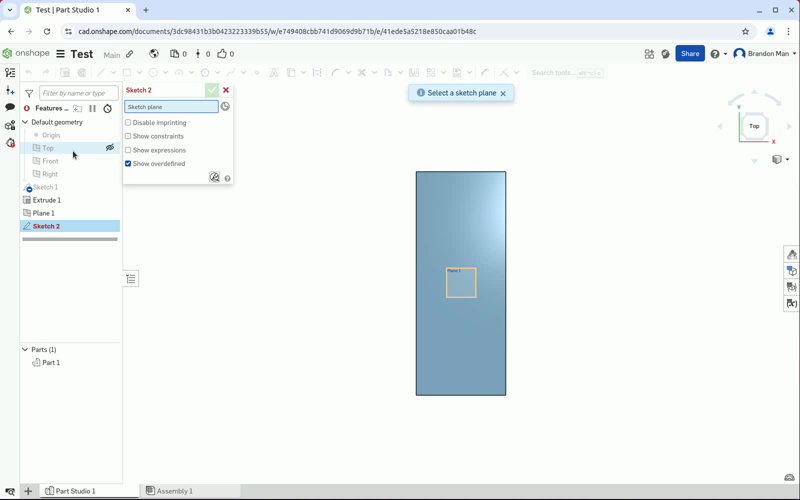
mouse_move(73, 215)
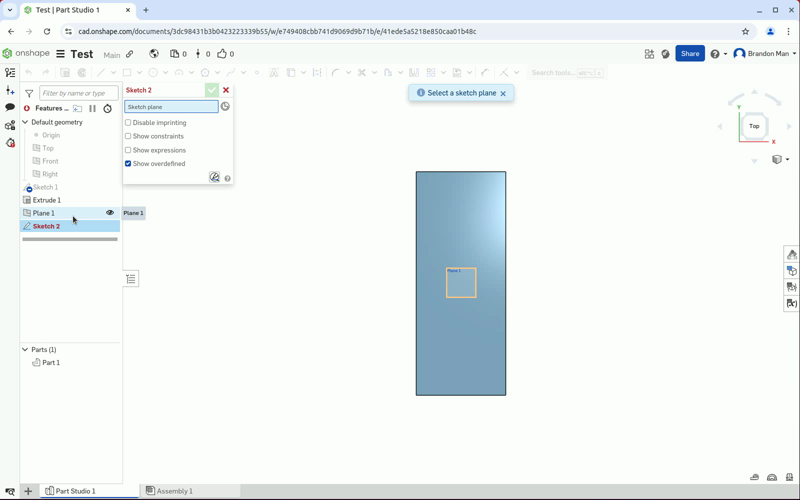
click(73, 215)
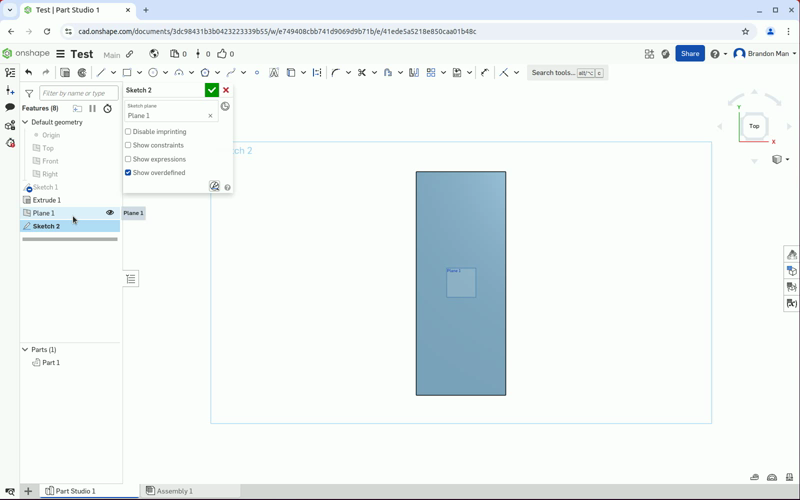
mouse_move(73, 352)
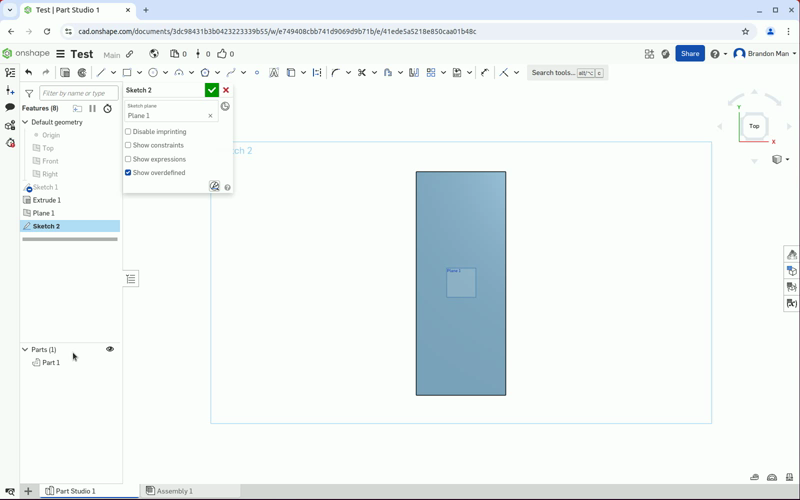
key(y)
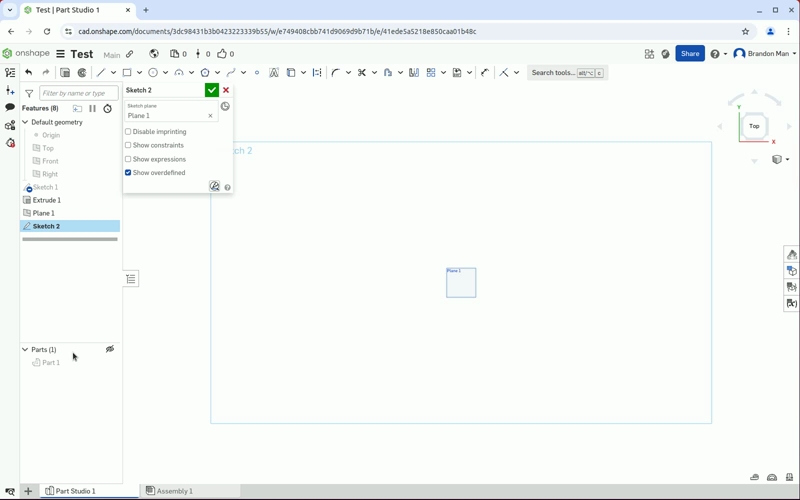
key(l)
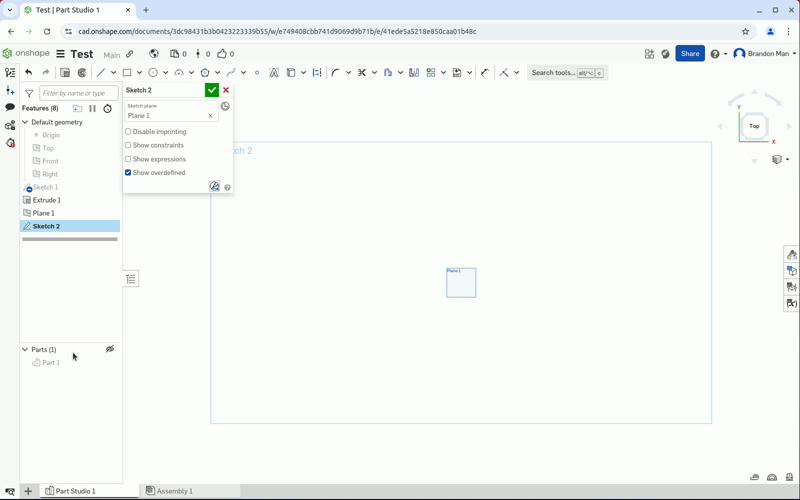
key_down(shift)
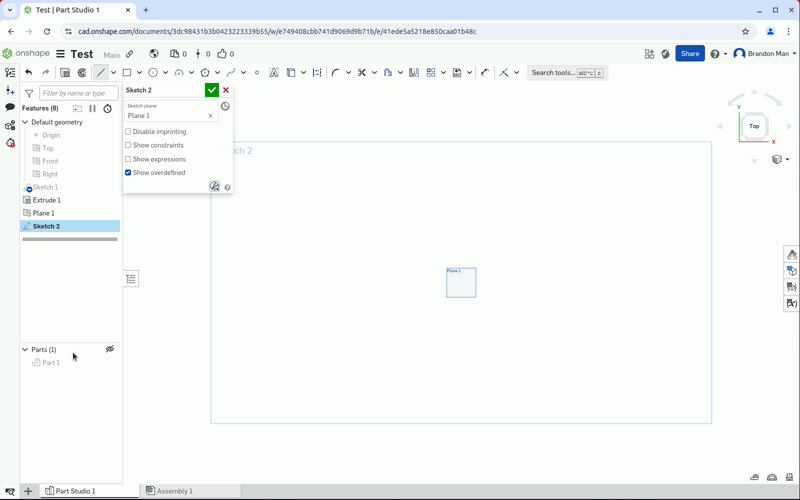
mouse_move(426, 361)
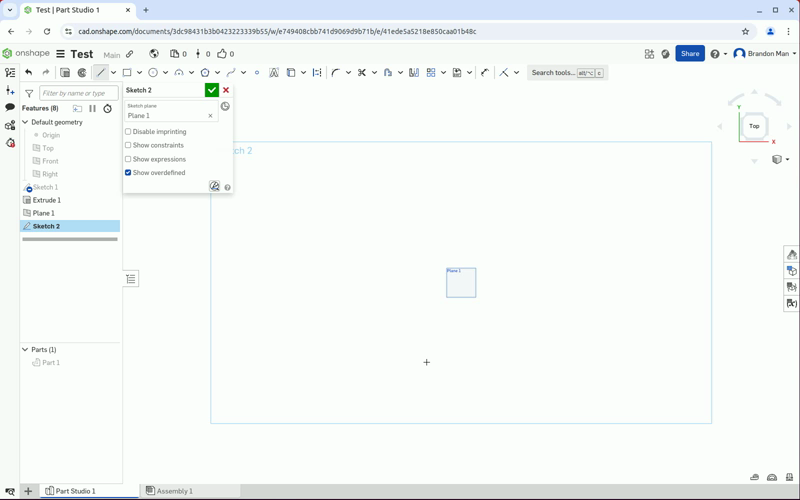
click(426, 361)
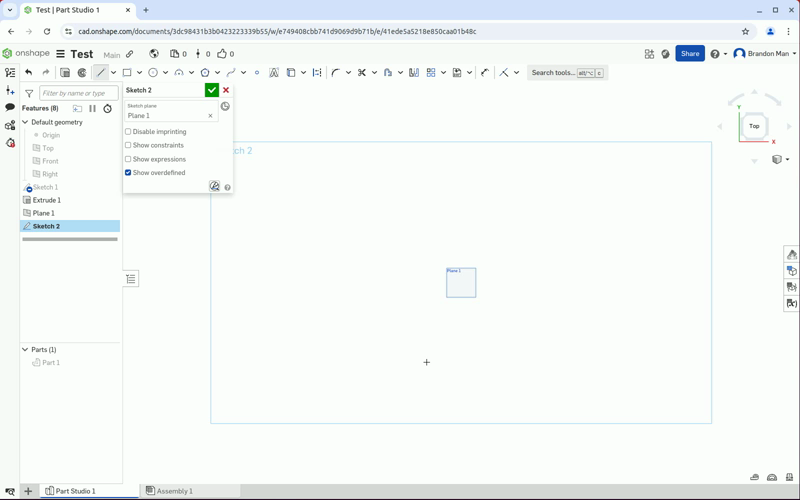
key_up(shift)
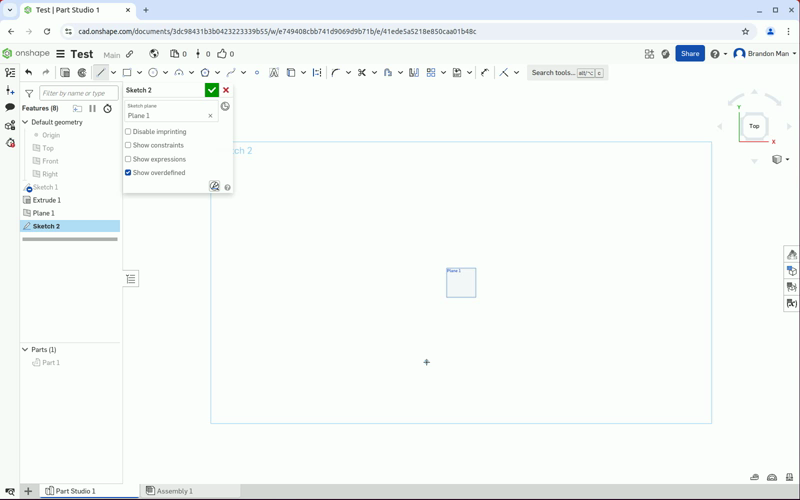
key_down(shift)
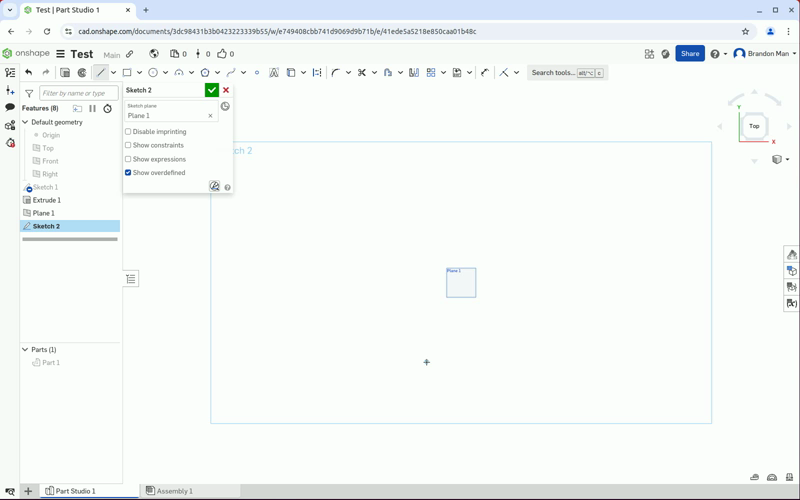
mouse_move(494, 361)
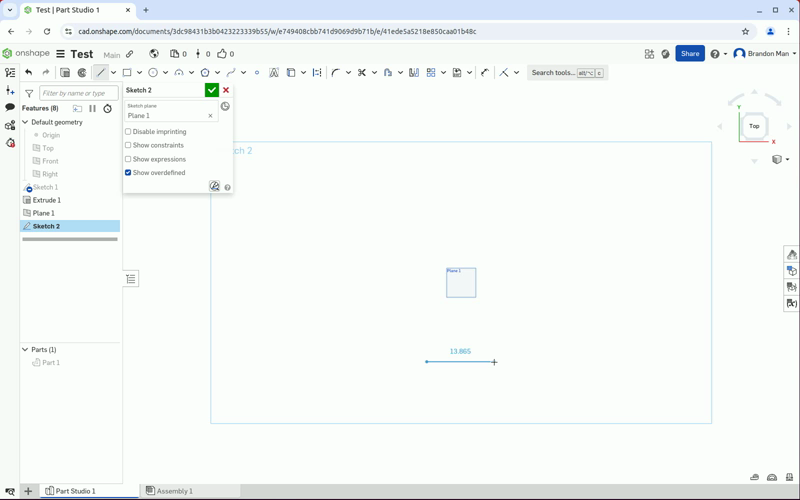
click(494, 361)
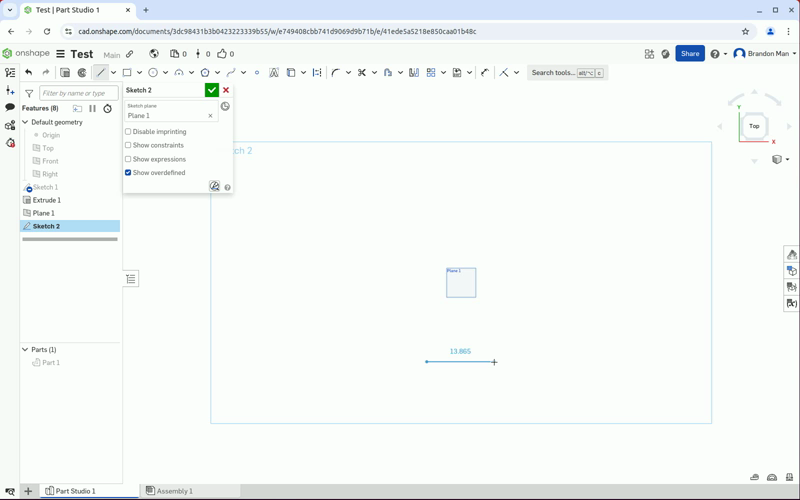
key_up(shift)
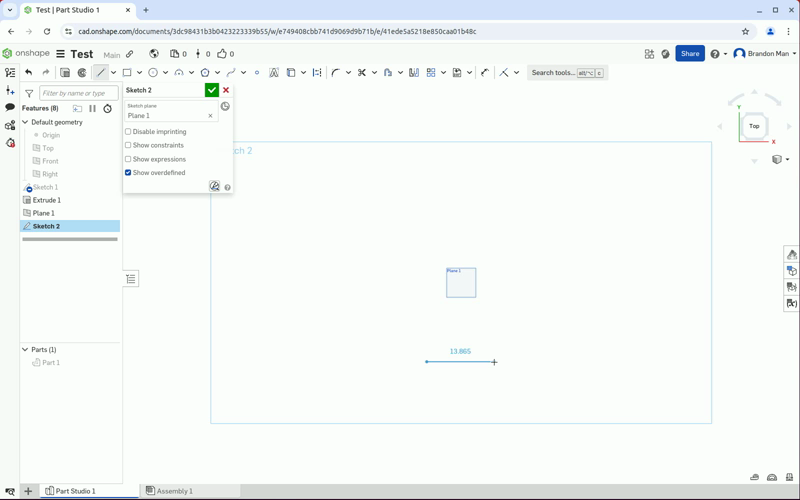
key_down(shift)
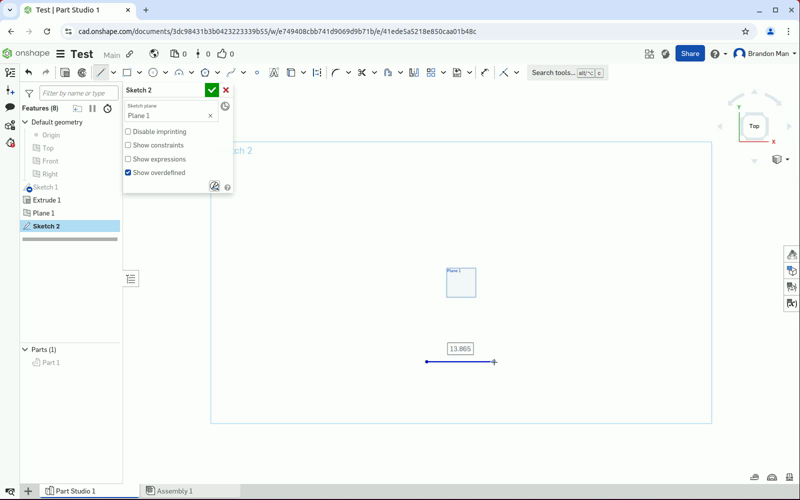
mouse_move(494, 204)
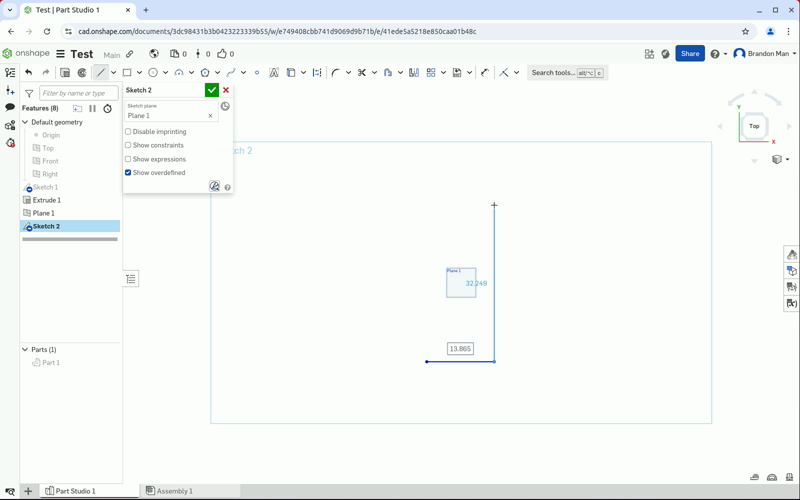
click(494, 204)
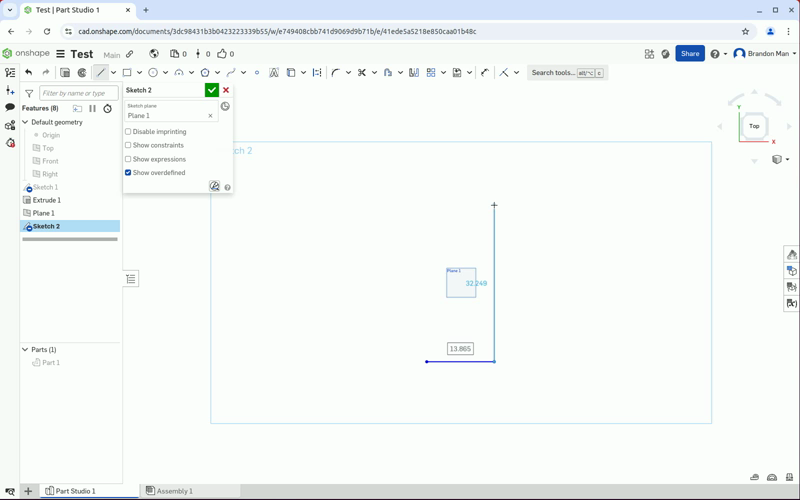
key_up(shift)
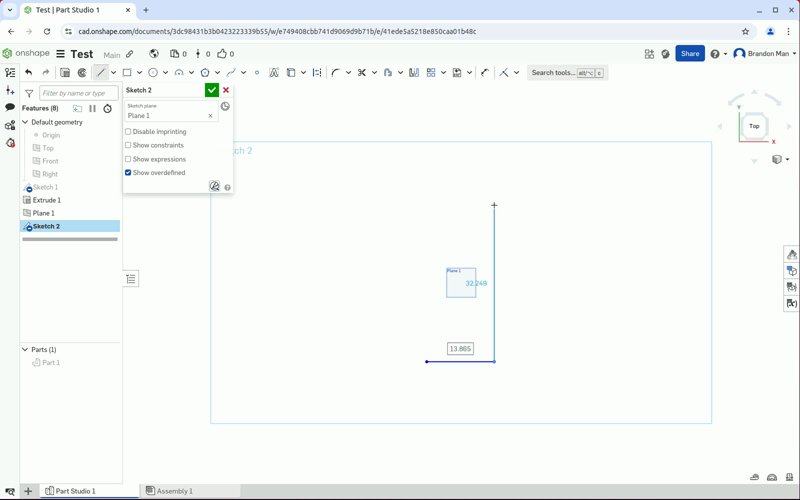
key_down(shift)
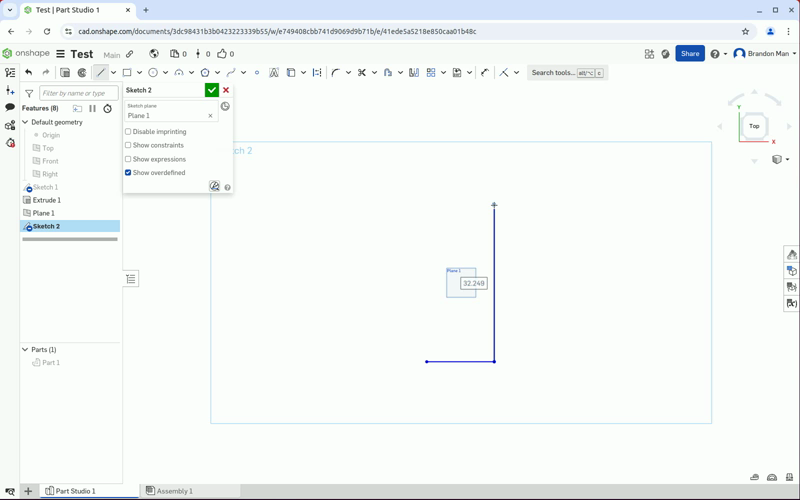
mouse_move(426, 204)
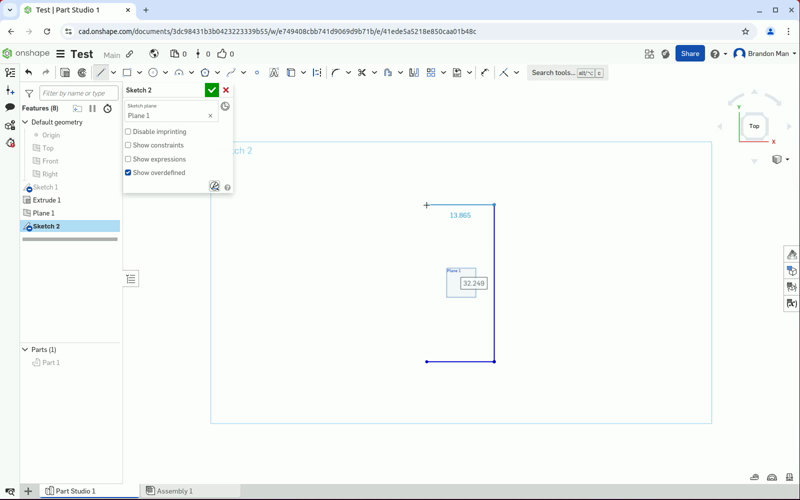
click(426, 204)
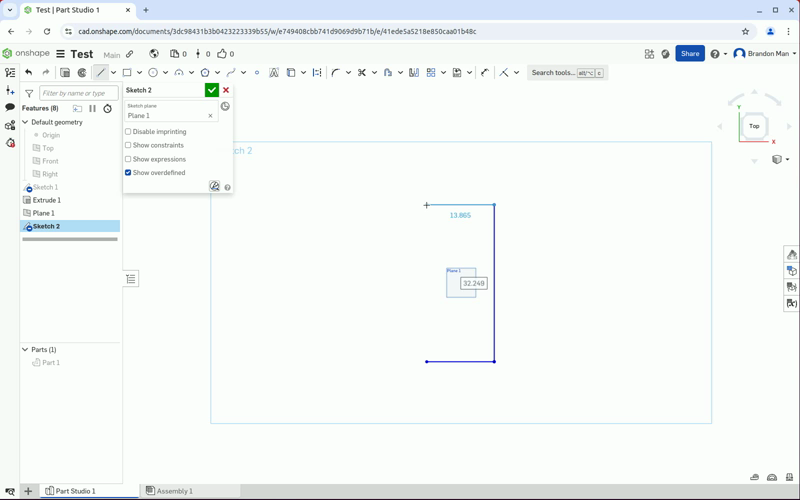
key_up(shift)
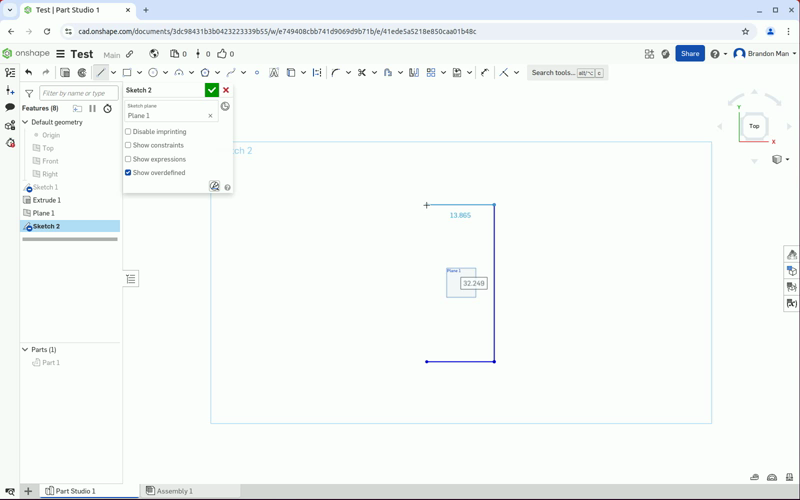
key_down(shift)
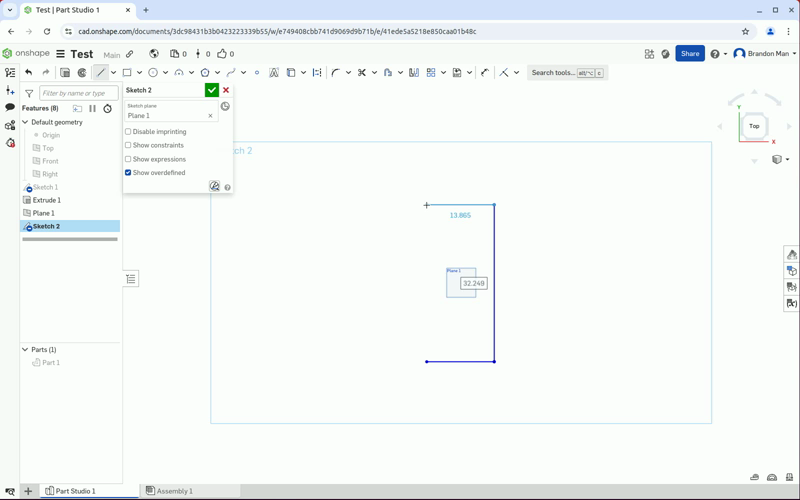
mouse_move(426, 361)
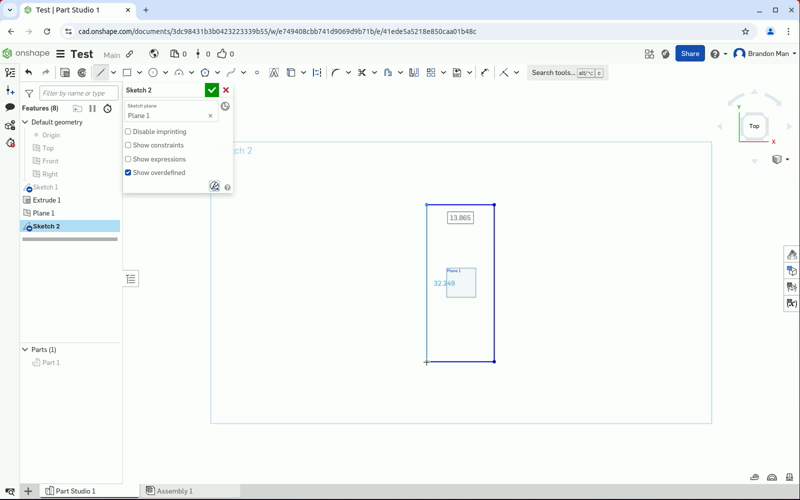
key_up(shift)
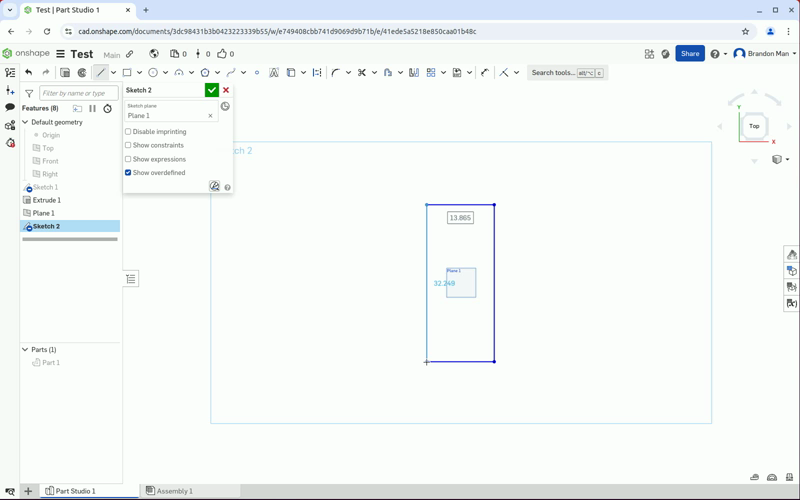
click(426, 361)
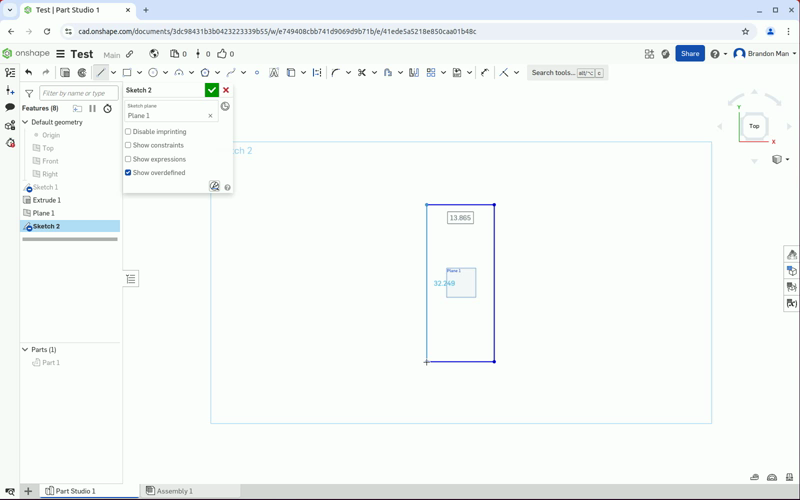
key(esc)
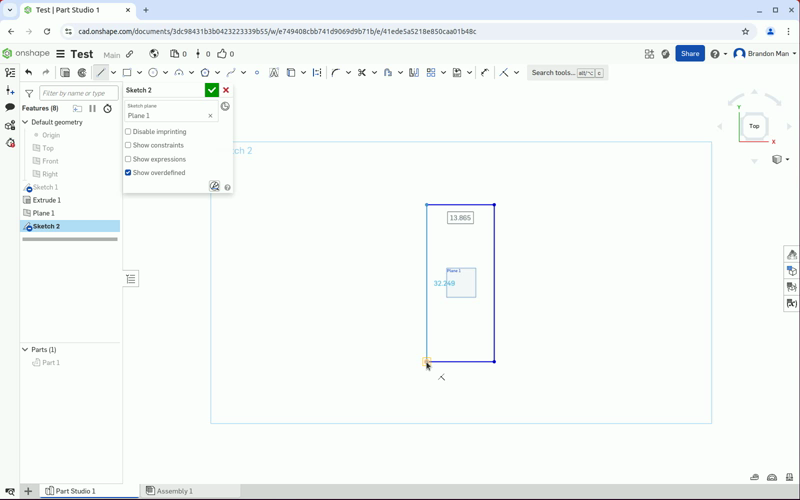
mouse_move(480, 333)
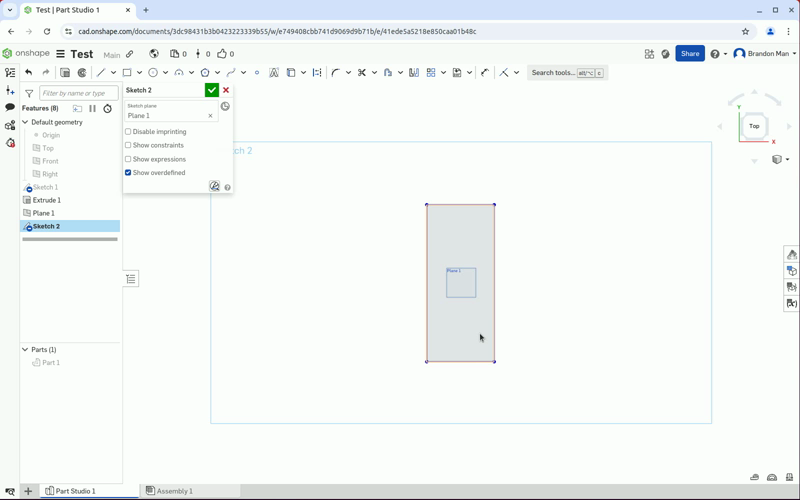
click(480, 333)
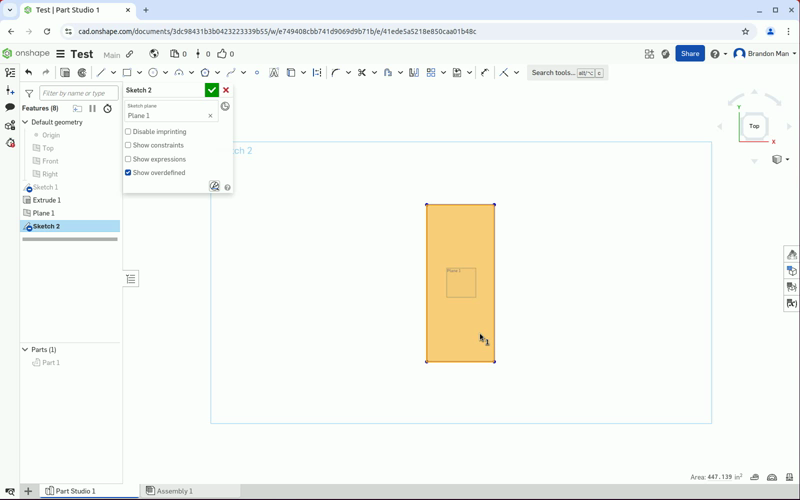
mouse_move(73, 352)
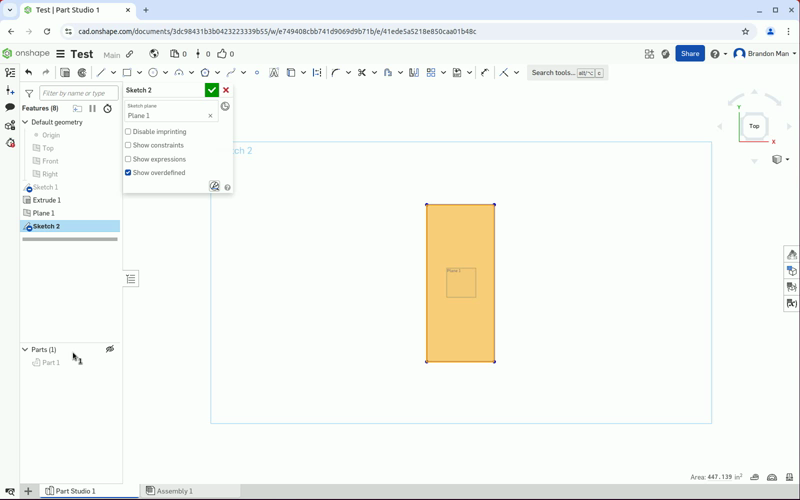
key(shift+y)
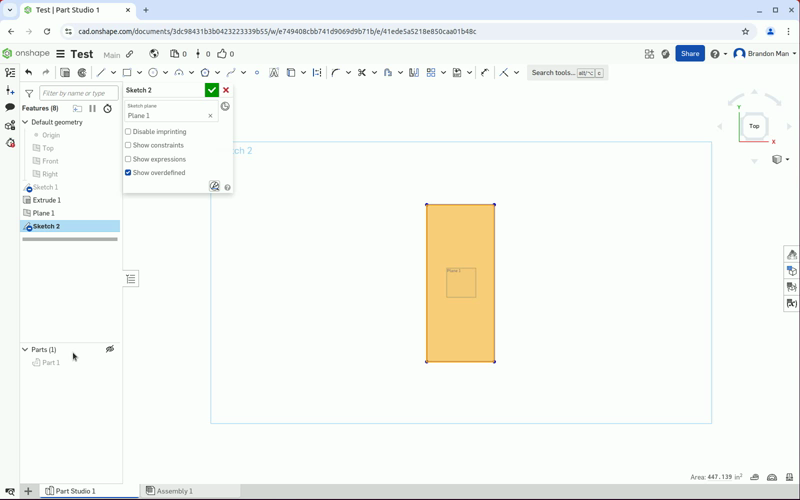
key(shift+e)
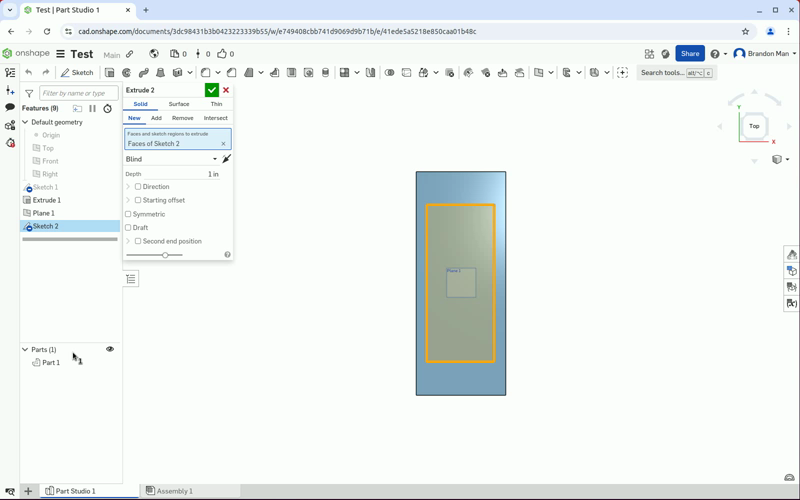
mouse_move(143, 106)
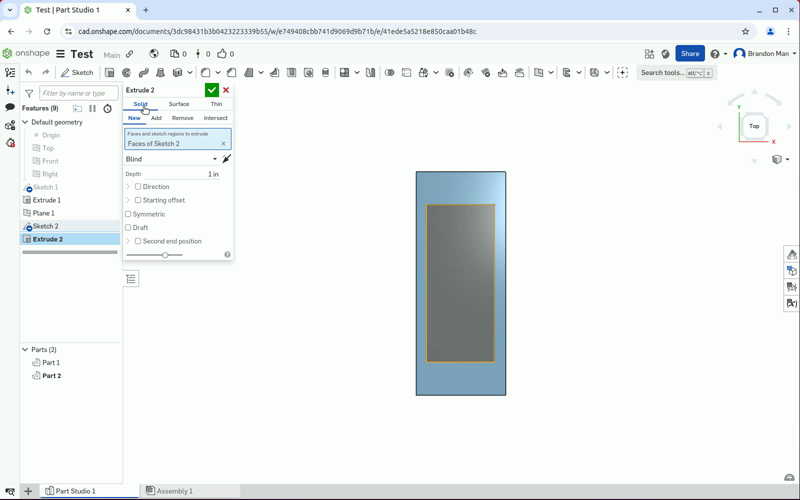
click(143, 106)
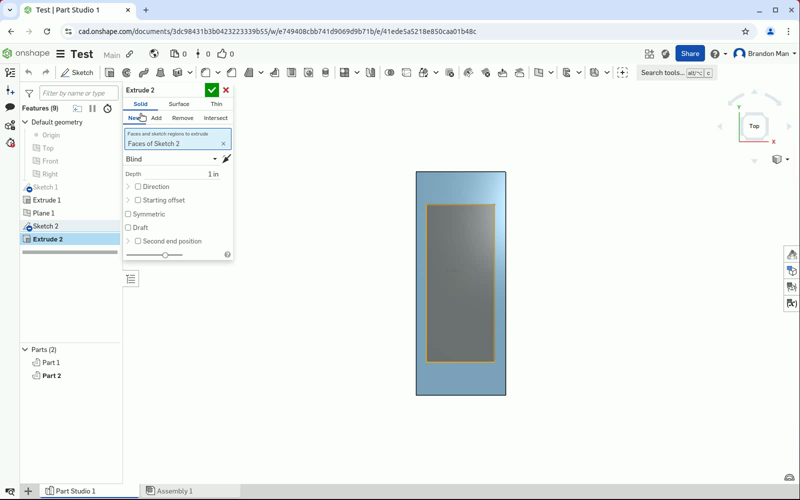
mouse_move(137, 120)
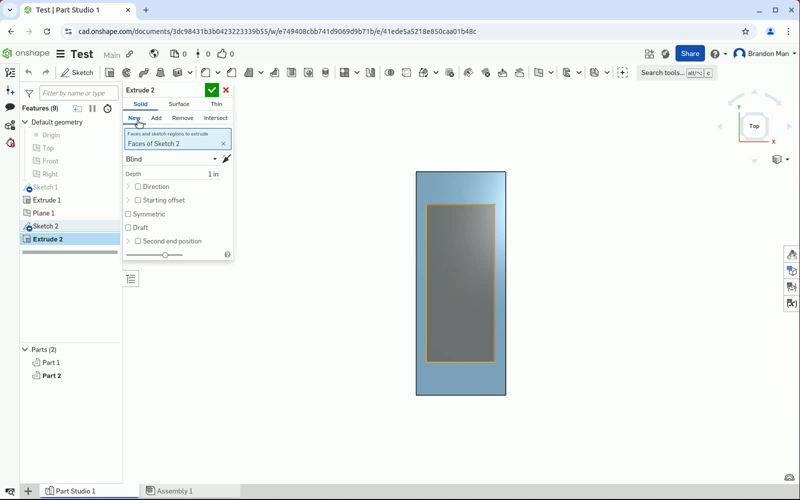
click(137, 120)
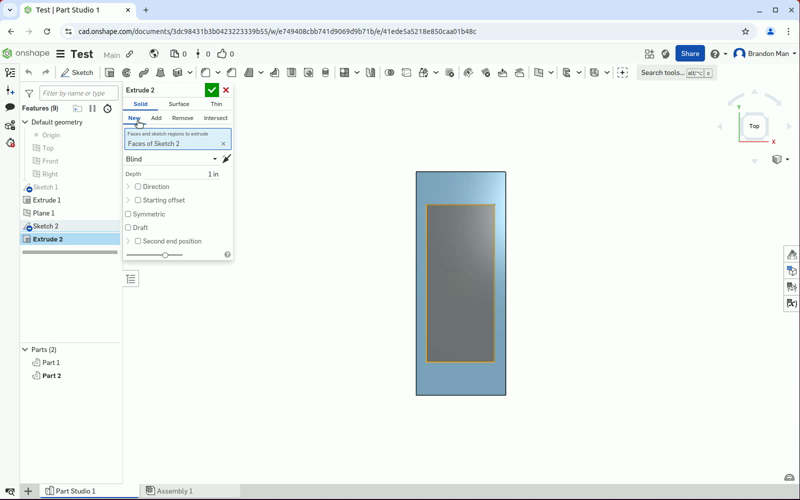
key(tab, 4)
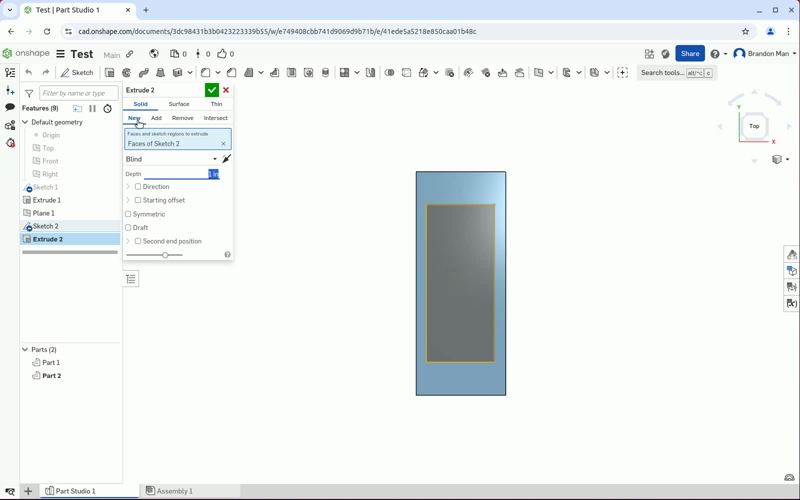
text(6.981)
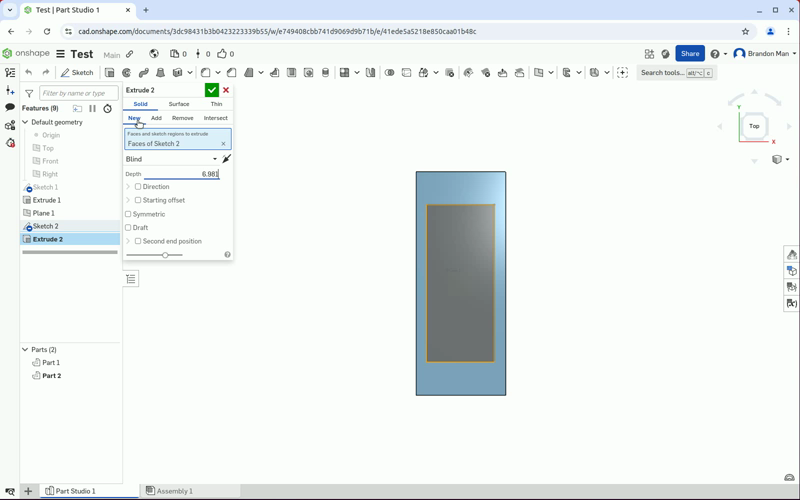
key(enter)
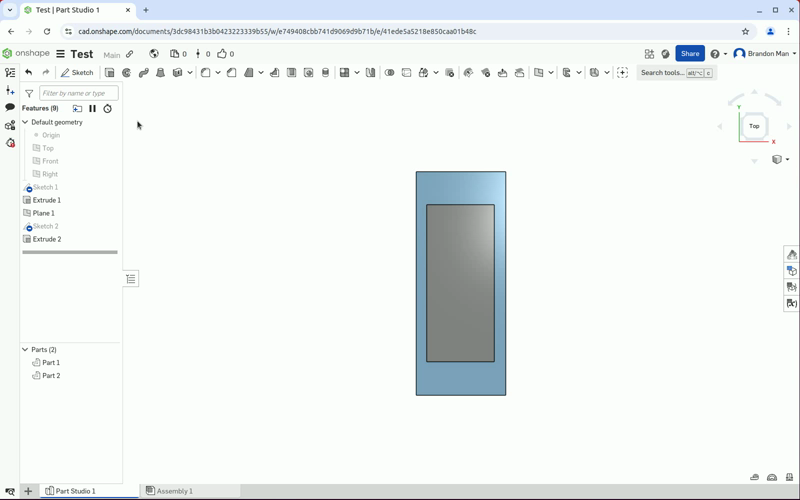
key(shift+h)
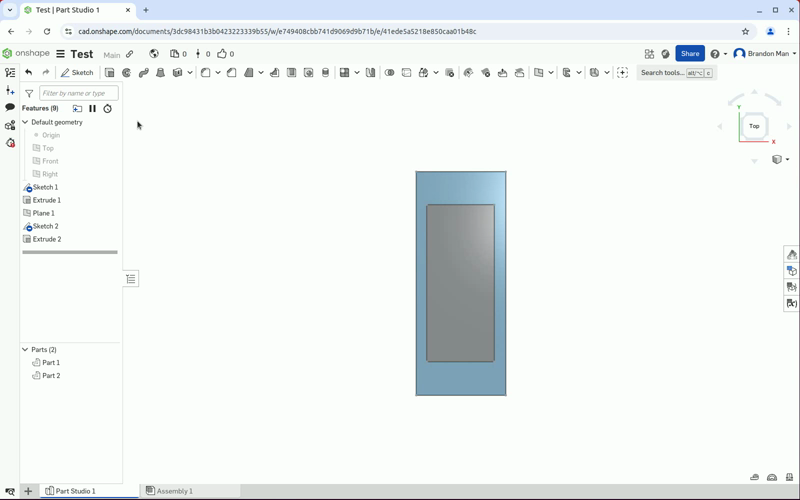
key(shift+h)
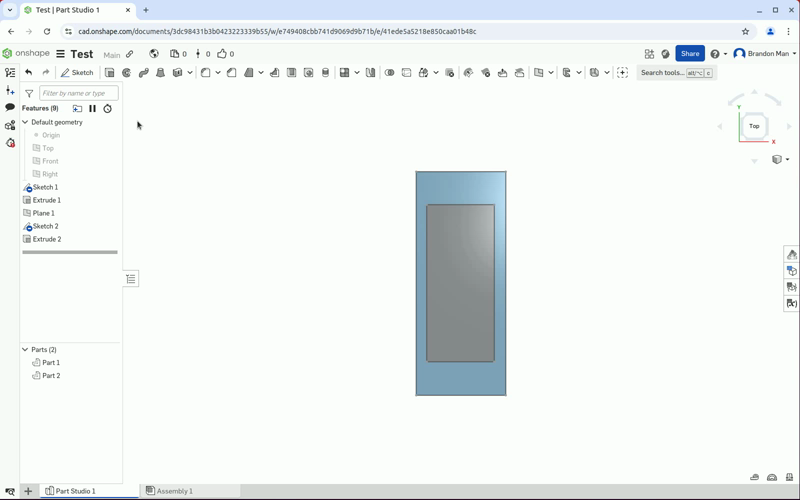
key(shift+7)
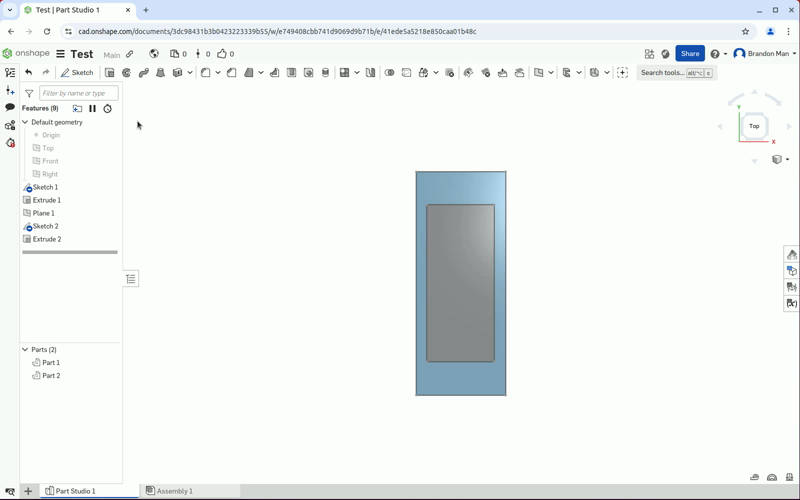
key(up, 3)
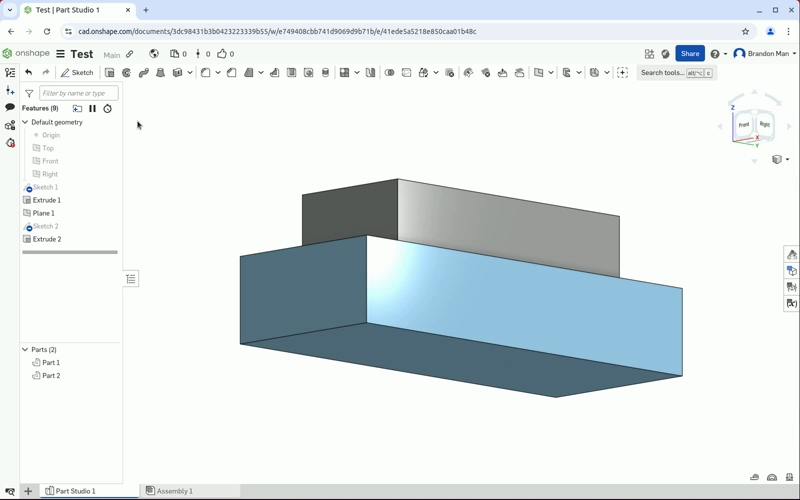
key(left, 3)
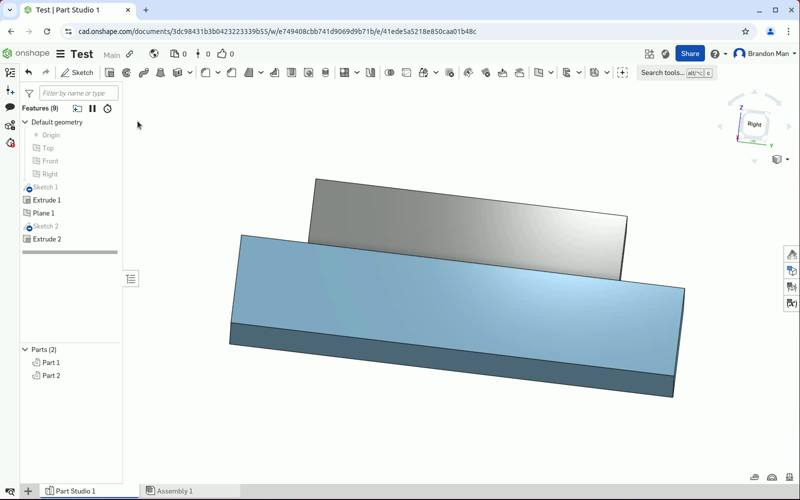
key(right, 3)
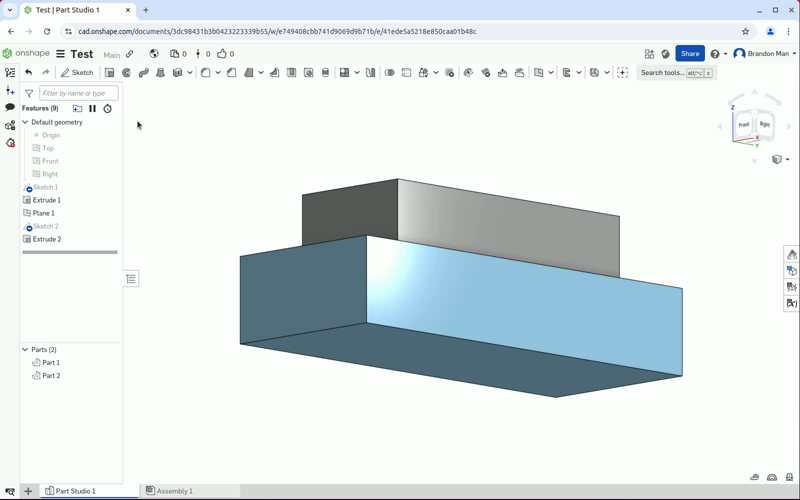
key(down, 3)
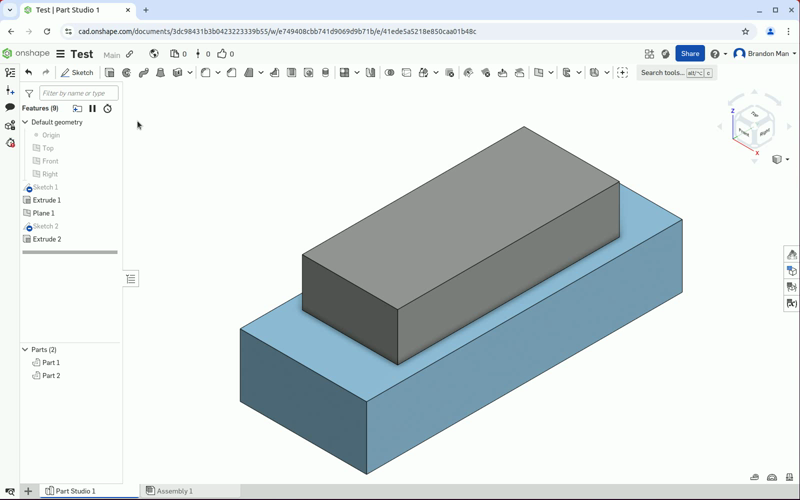
mouse_move(73, 189)
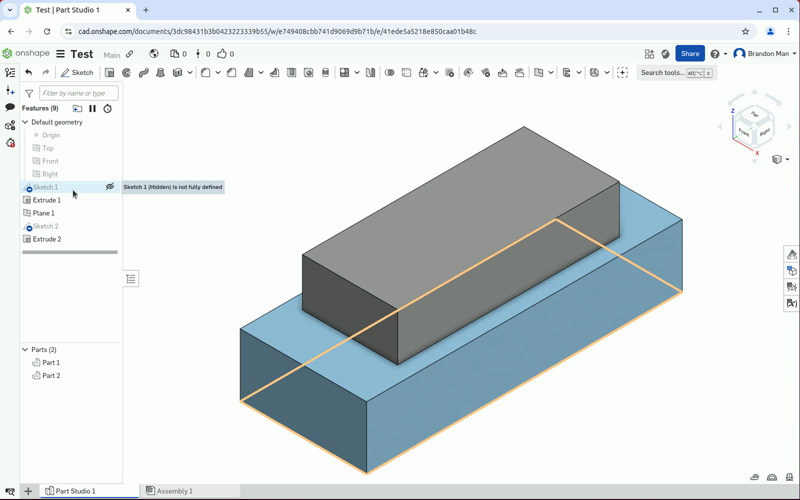
click(73, 189)